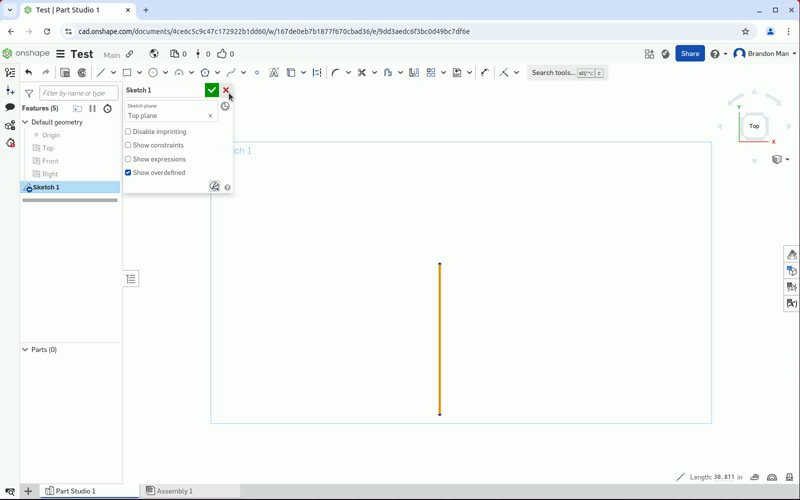
key(shift+h)
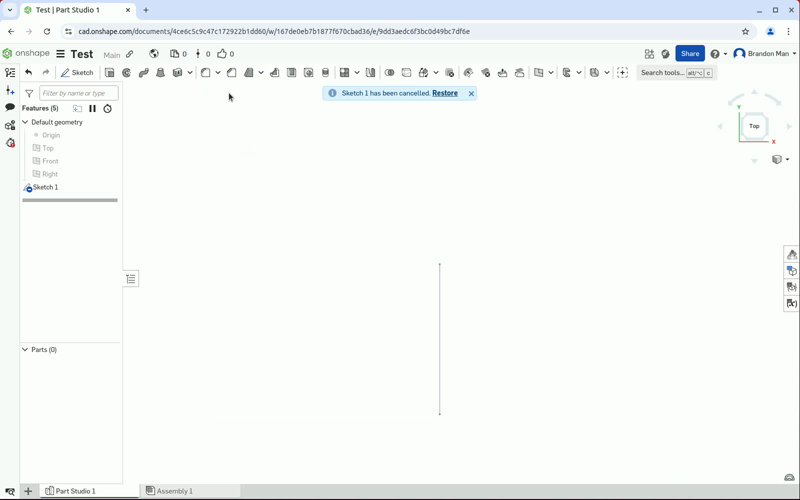
key(shift+s)
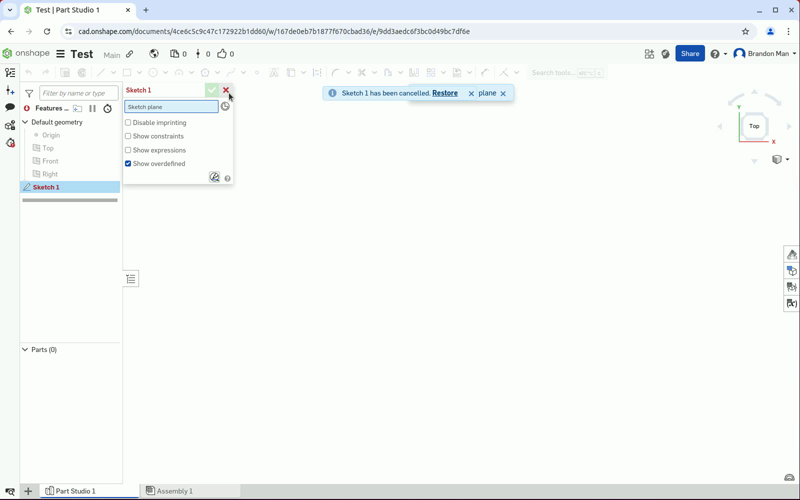
mouse_move(73, 150)
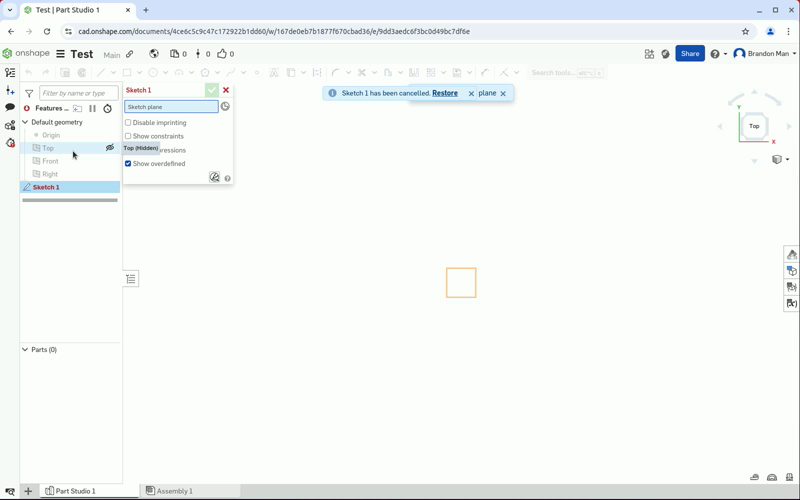
click(73, 150)
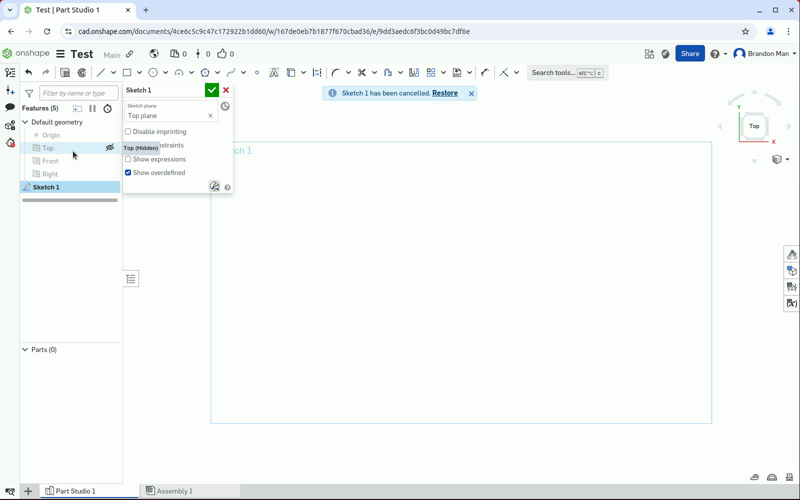
mouse_move(73, 352)
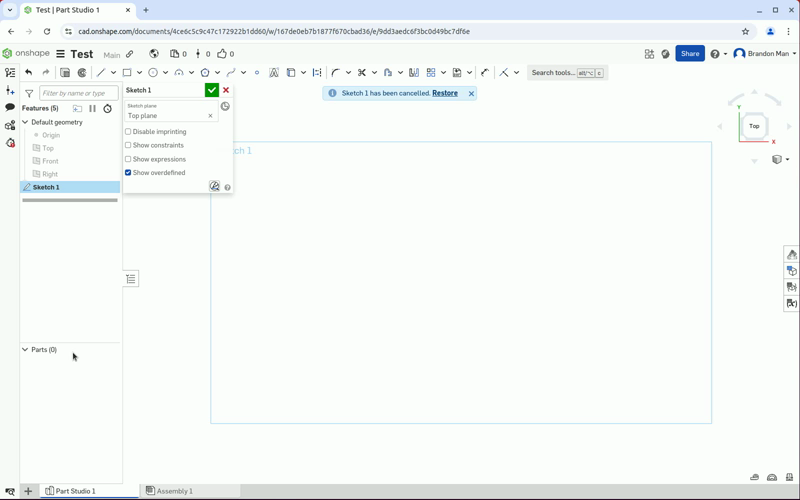
key(y)
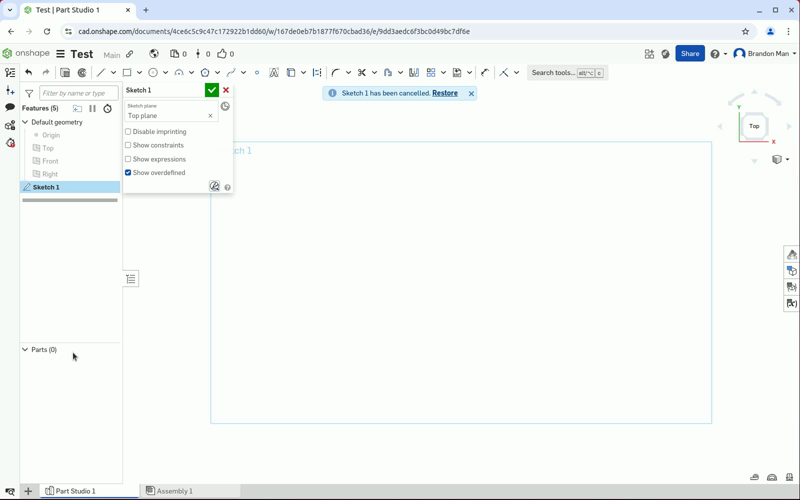
key(l)
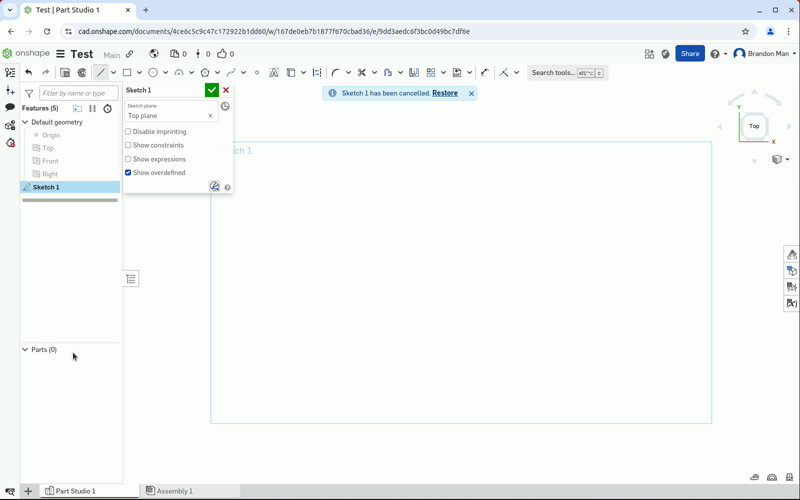
key_down(shift)
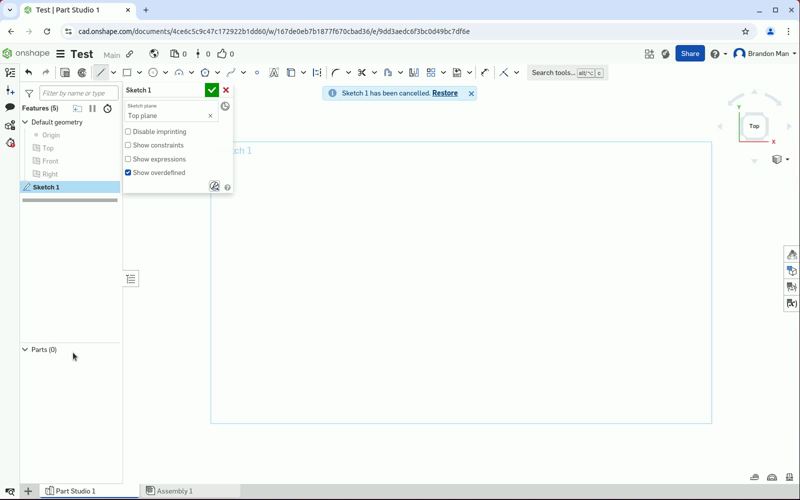
mouse_move(389, 321)
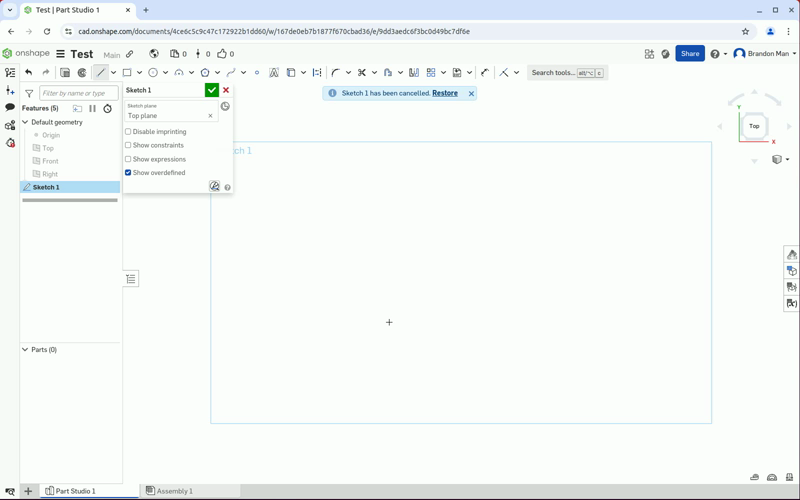
click(389, 321)
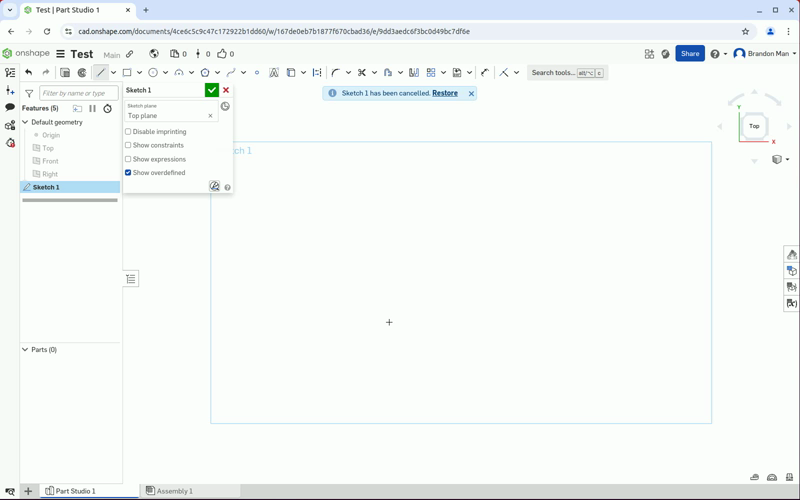
key_up(shift)
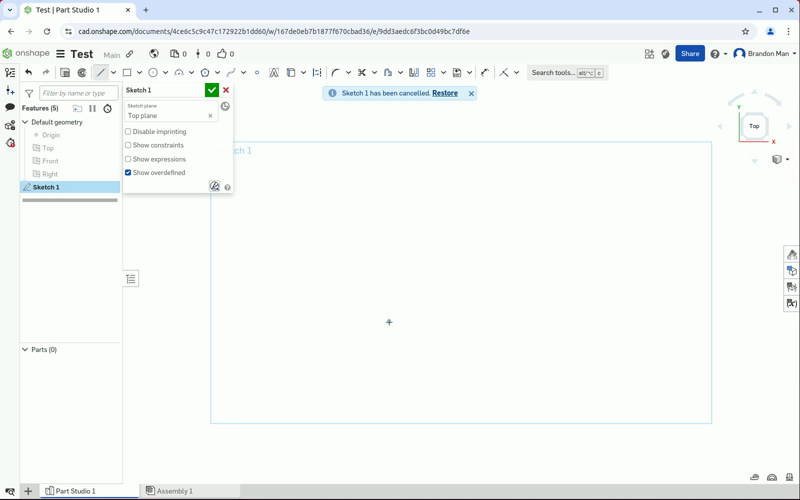
key_down(shift)
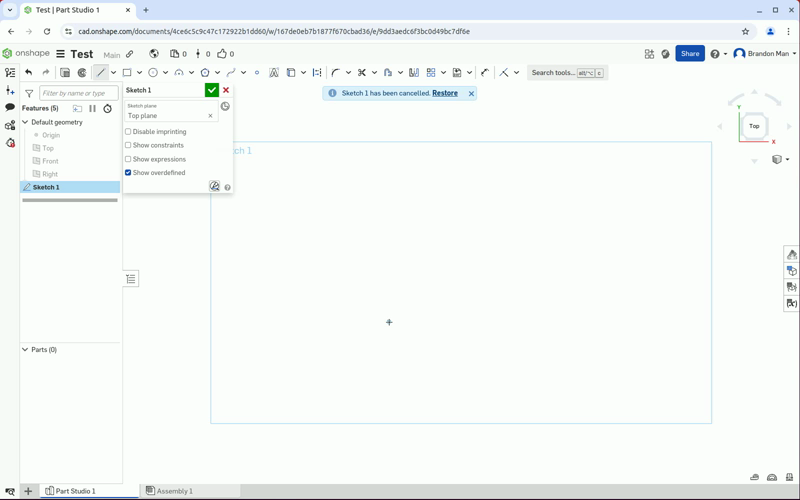
mouse_move(540, 321)
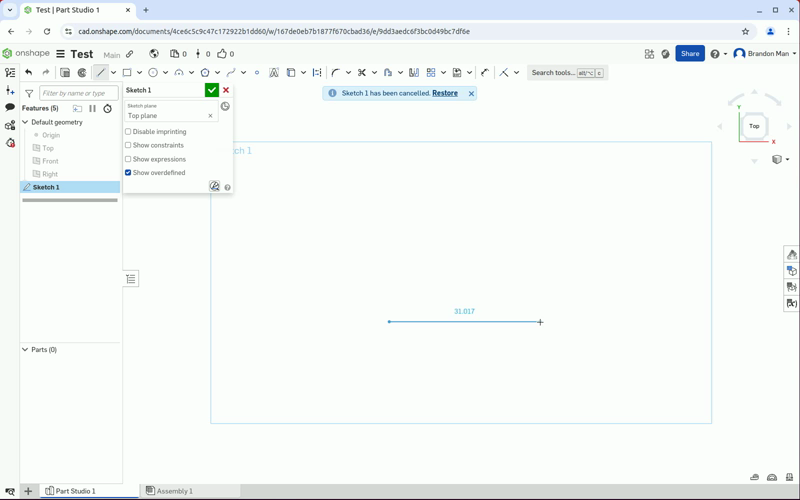
click(540, 321)
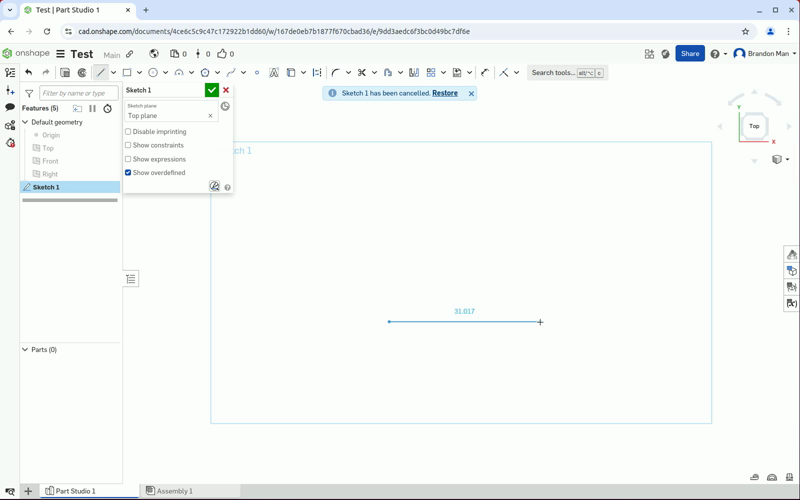
key_up(shift)
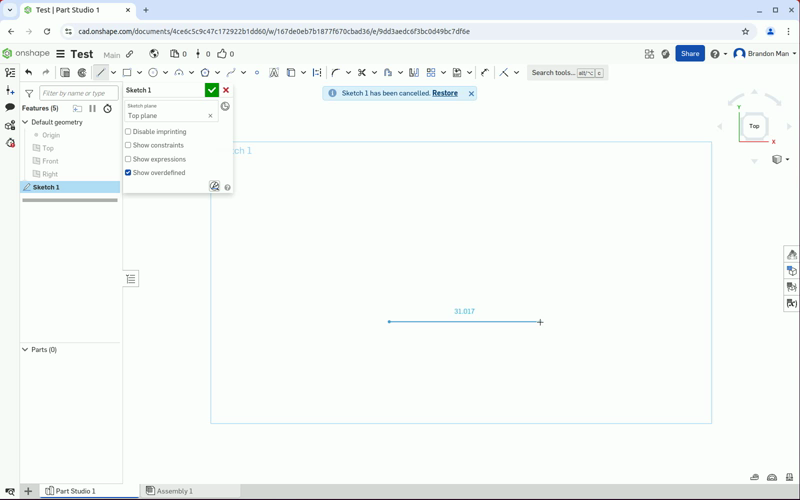
key_down(shift)
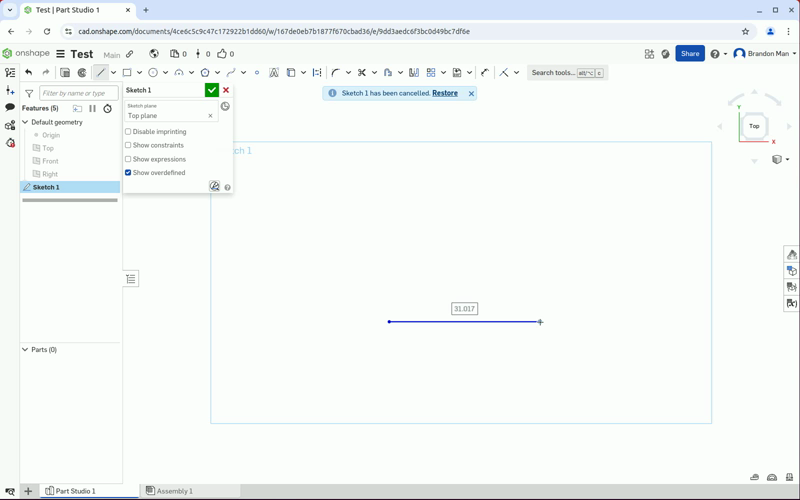
mouse_move(540, 170)
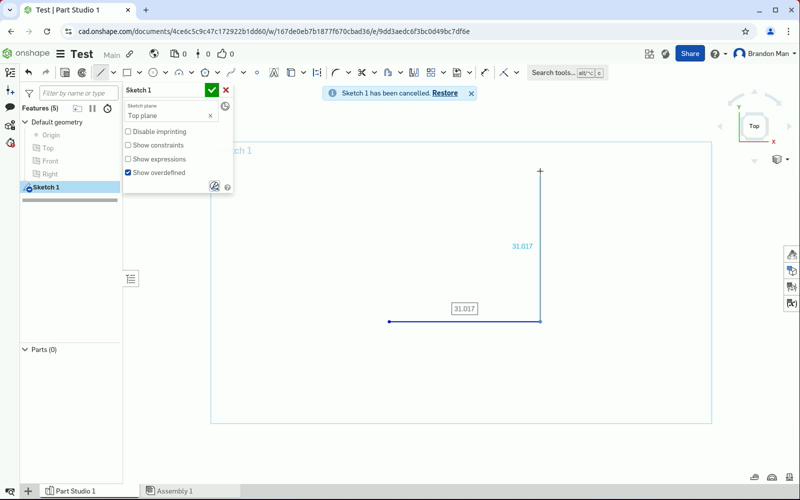
click(540, 170)
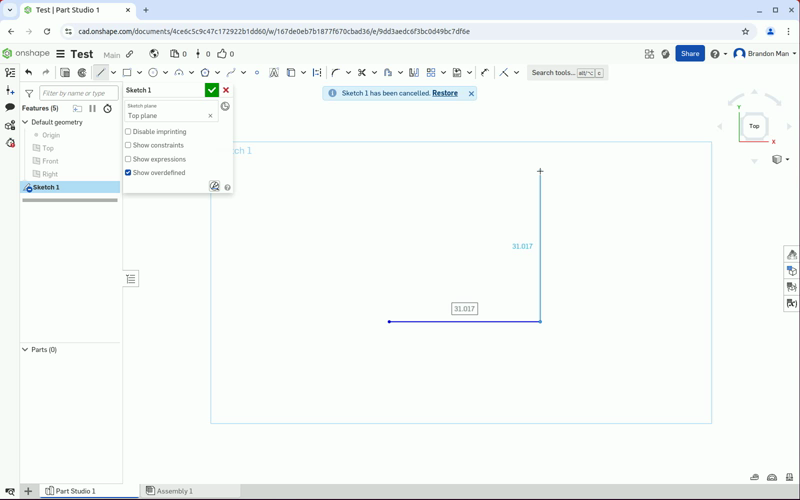
key_up(shift)
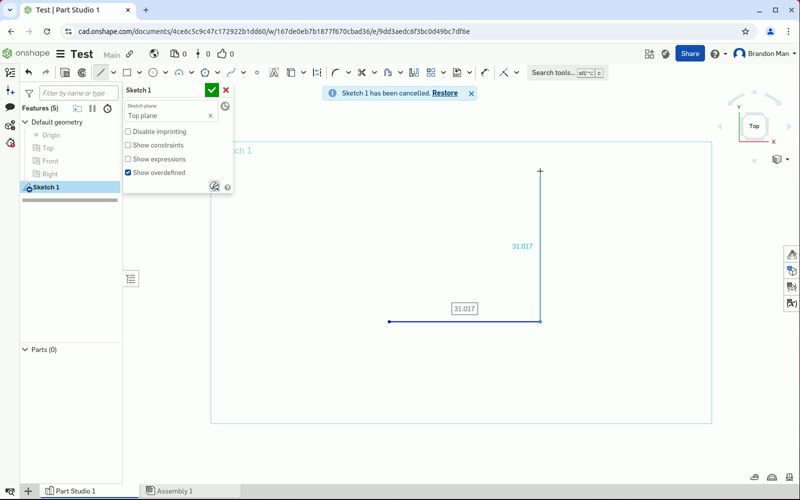
key_down(shift)
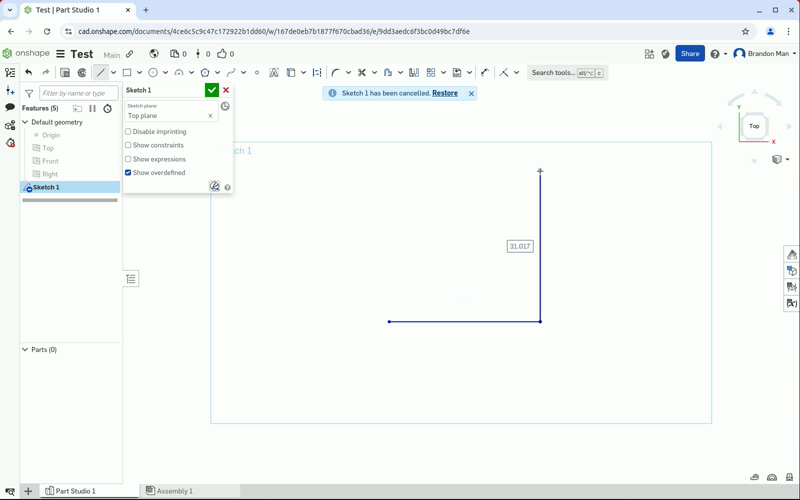
mouse_move(389, 170)
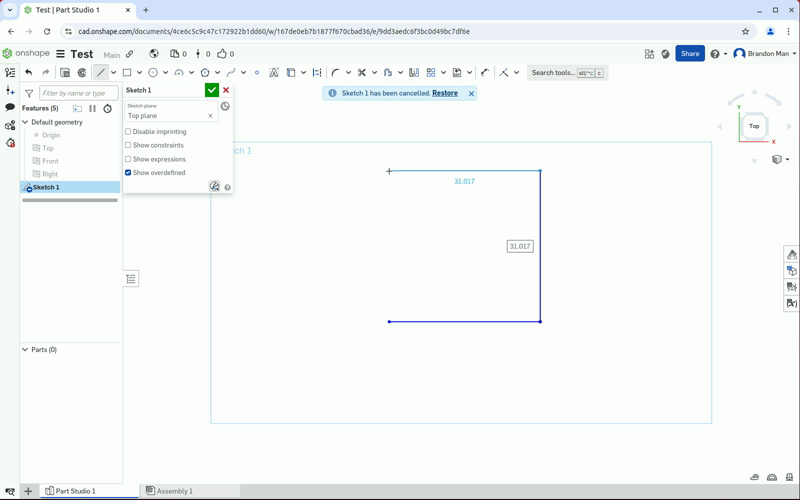
click(389, 170)
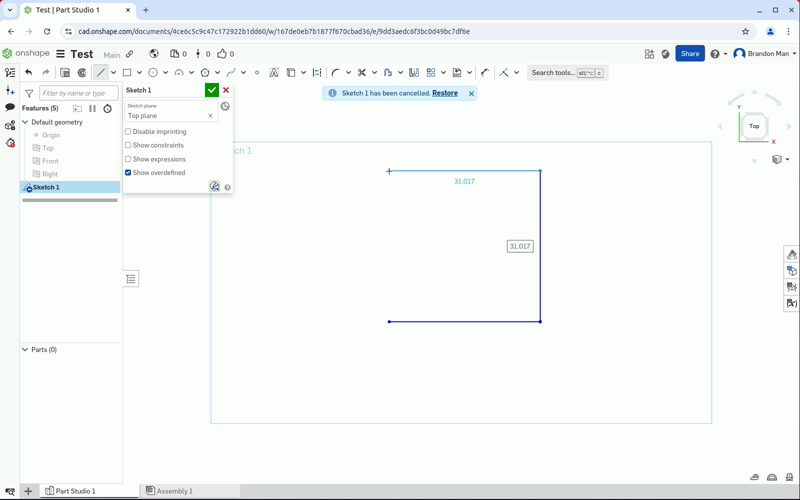
key_up(shift)
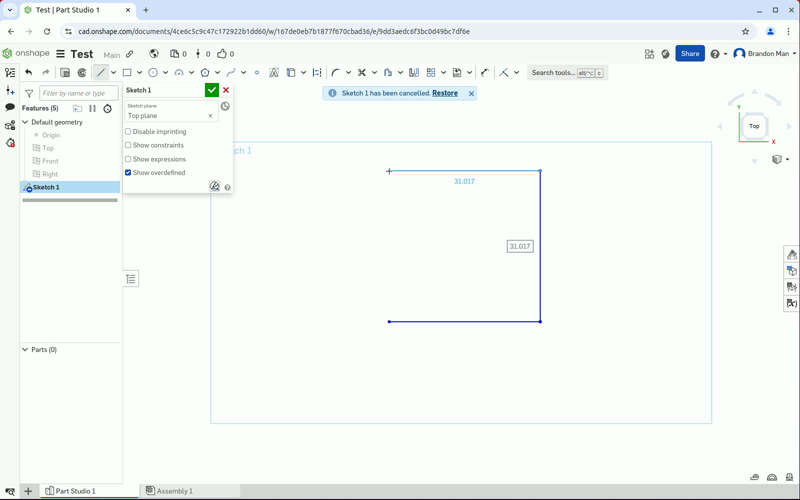
key_down(shift)
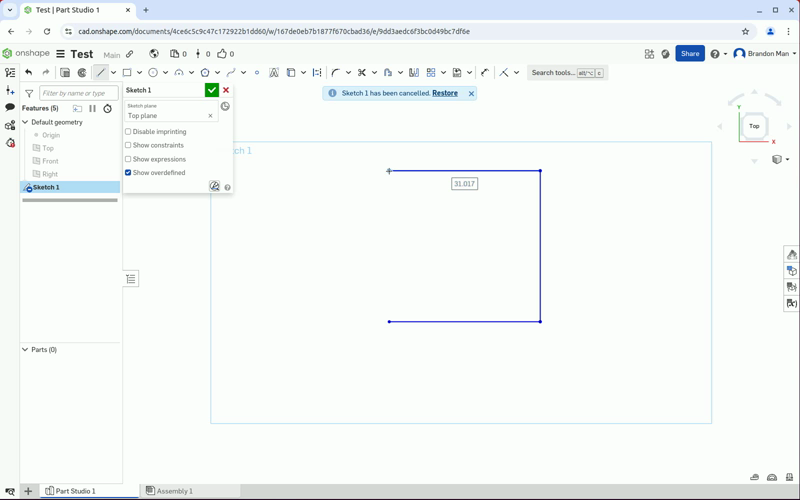
mouse_move(389, 321)
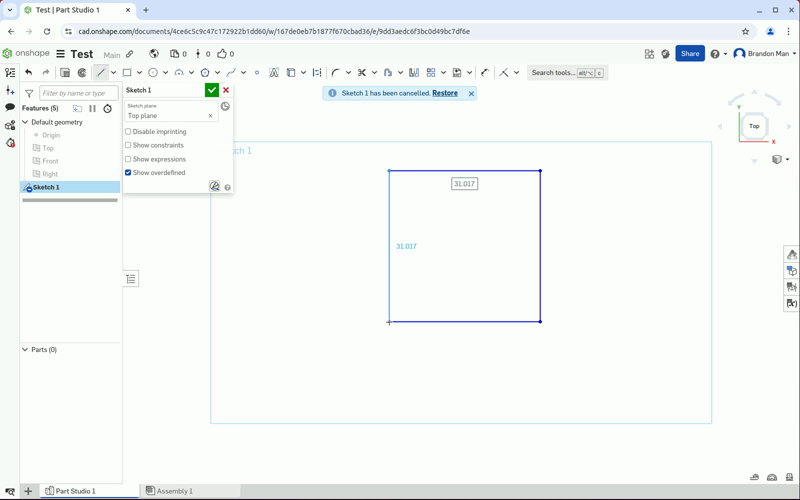
key_up(shift)
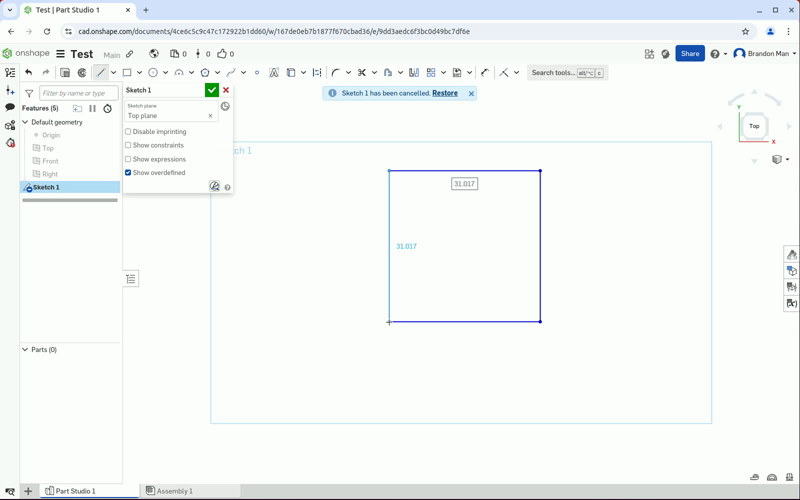
click(389, 321)
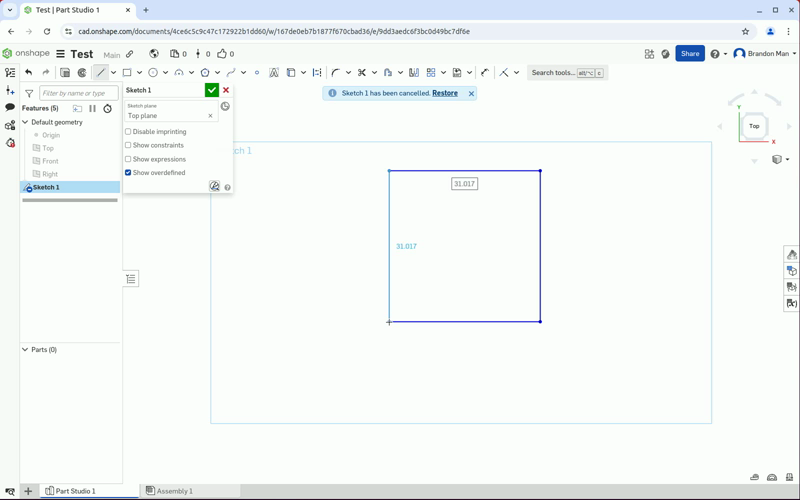
key(esc)
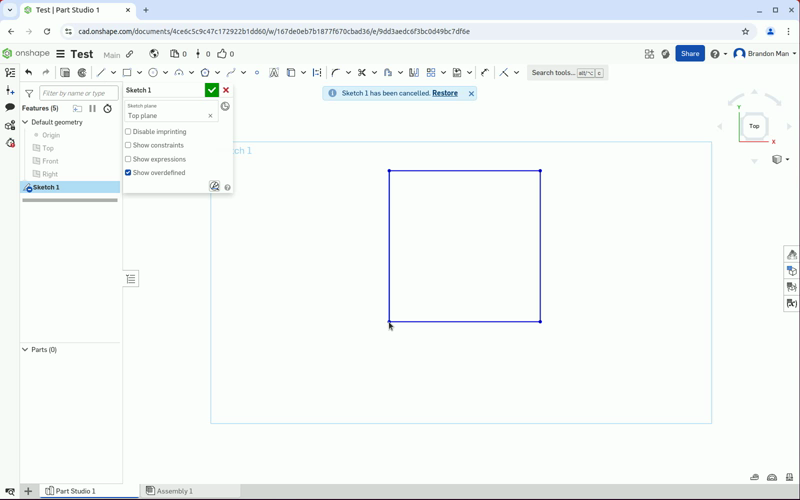
mouse_move(452, 271)
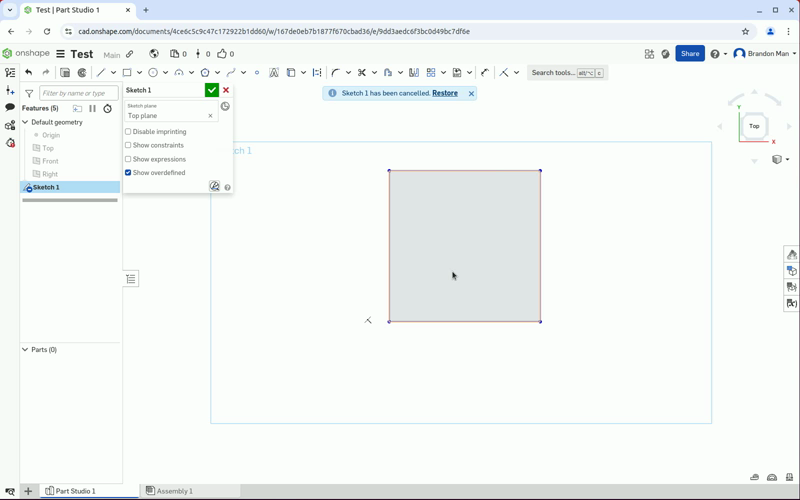
click(452, 271)
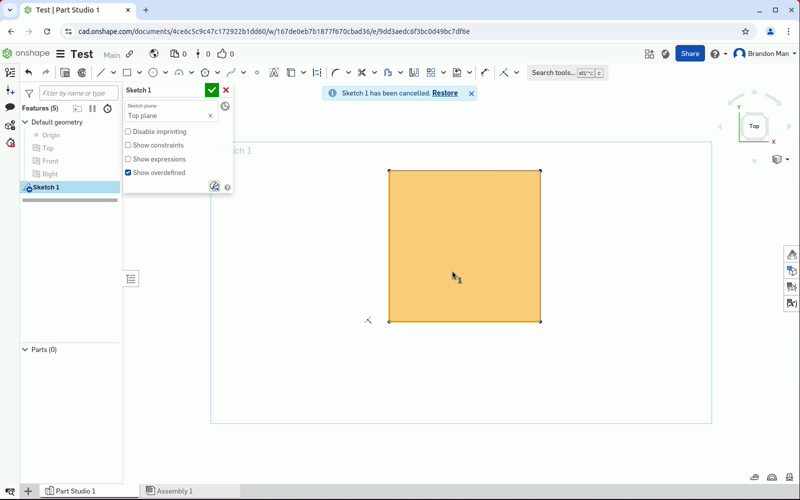
mouse_move(73, 352)
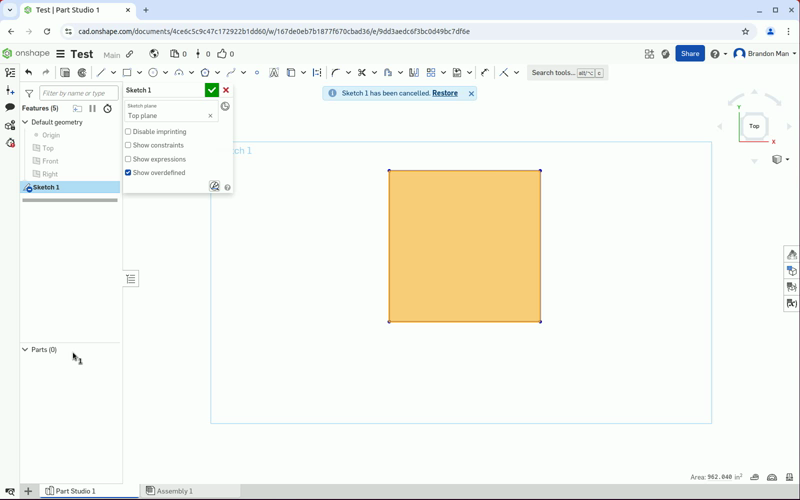
key(shift+y)
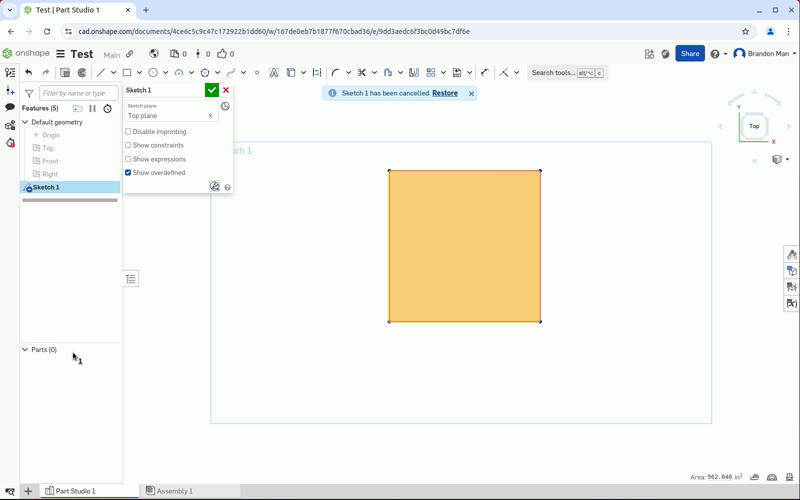
key(shift+e)
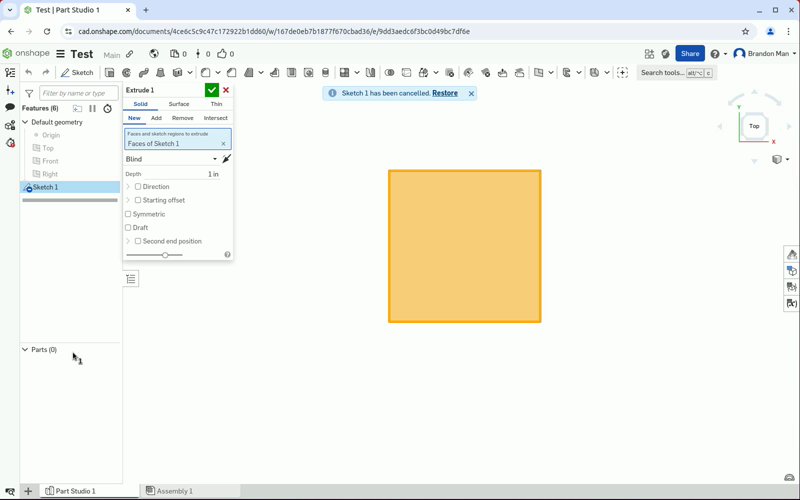
mouse_move(143, 106)
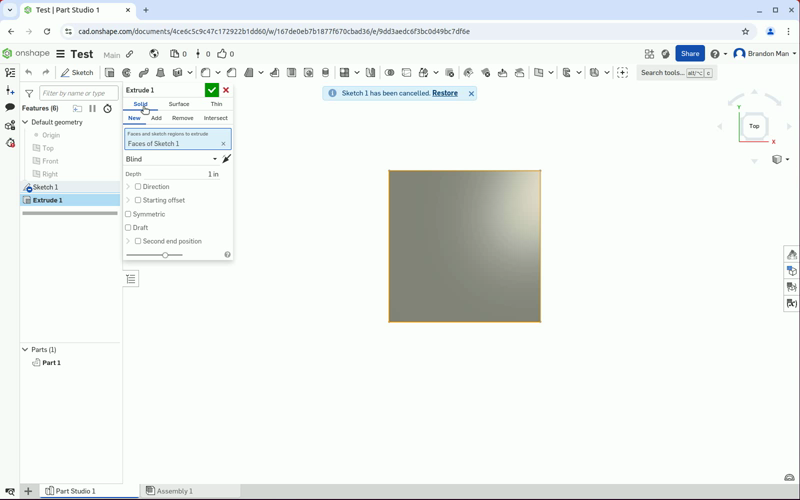
click(143, 106)
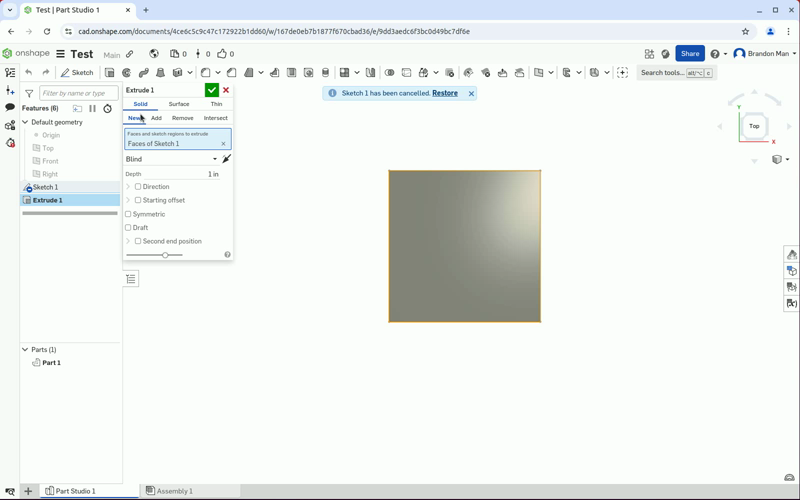
mouse_move(137, 120)
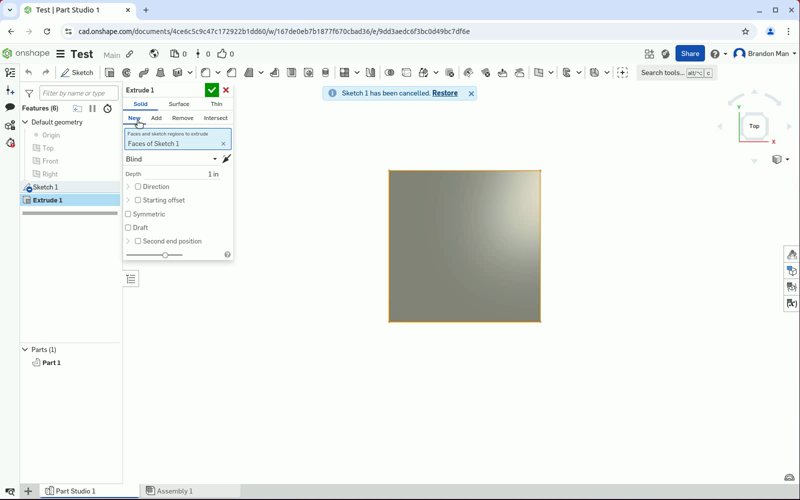
click(137, 120)
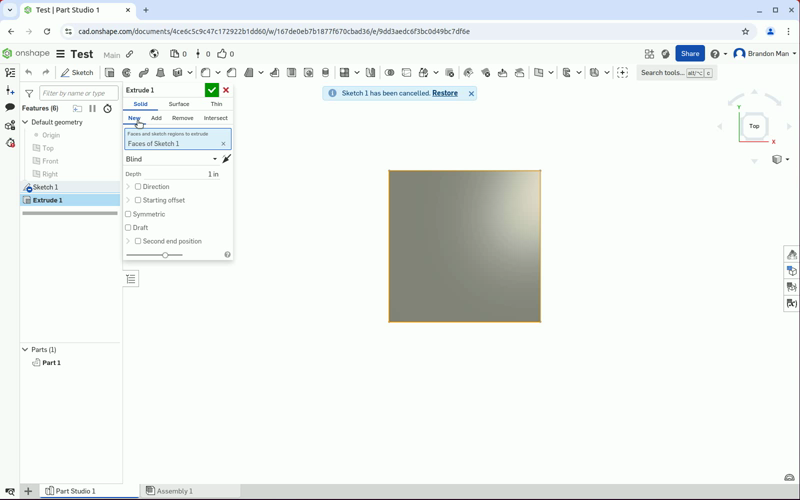
key(tab, 4)
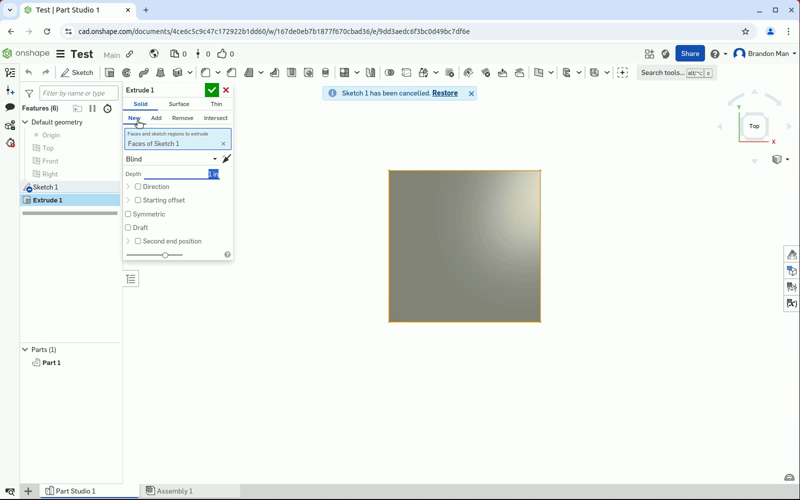
text(20.701)
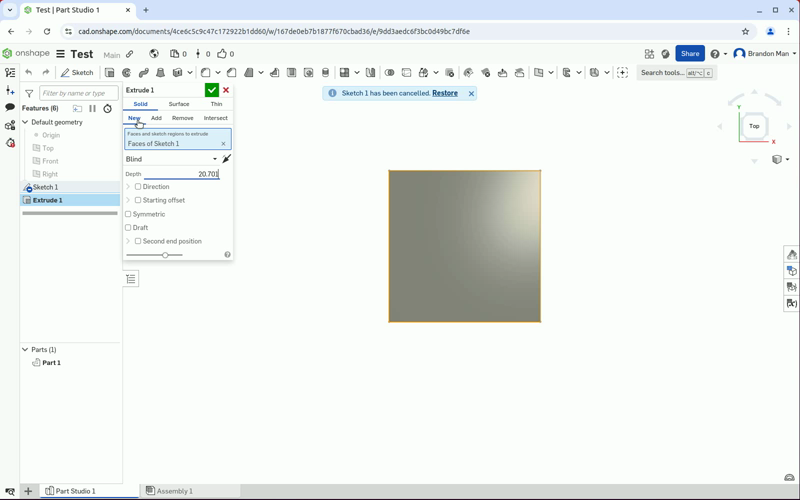
key(enter)
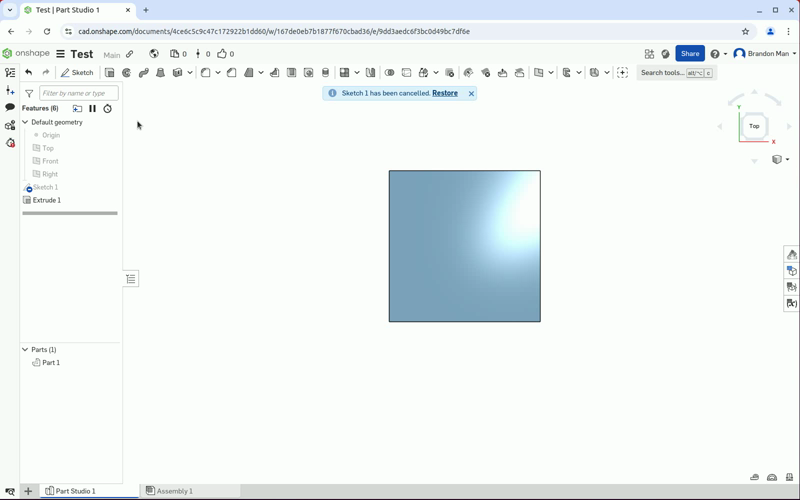
key(shift+h)
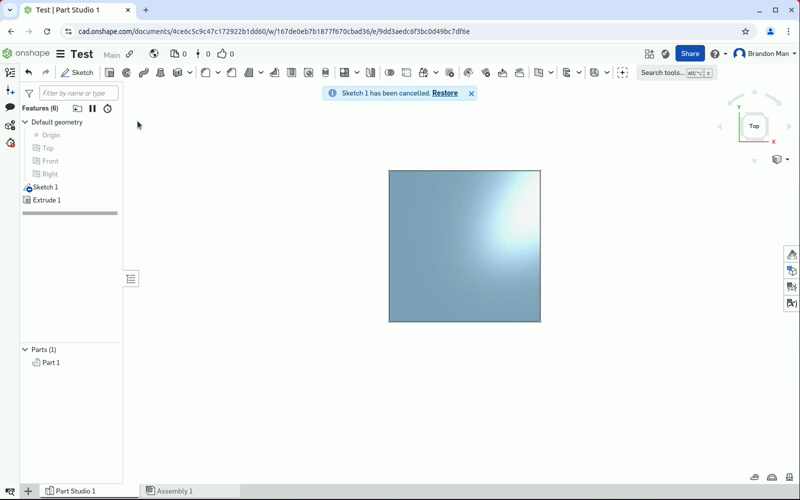
key(shift+h)
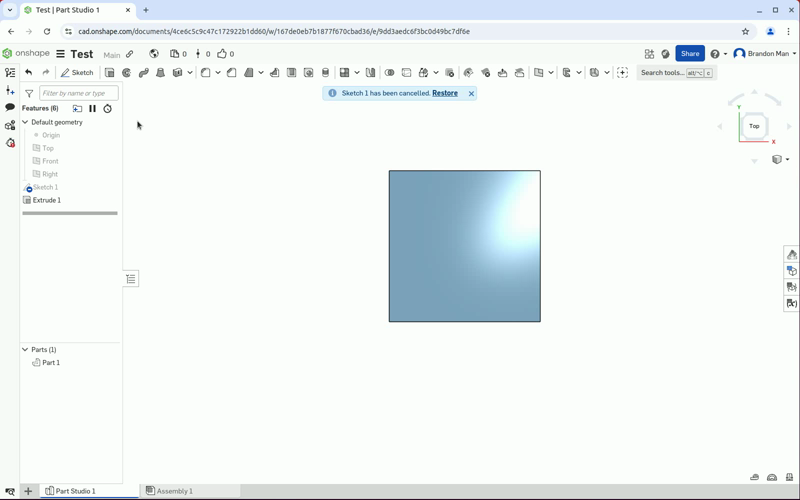
mouse_move(73, 189)
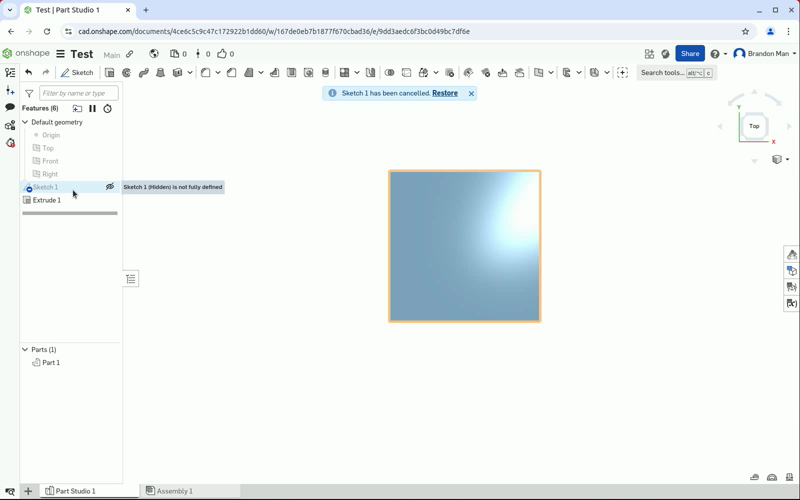
click(73, 189)
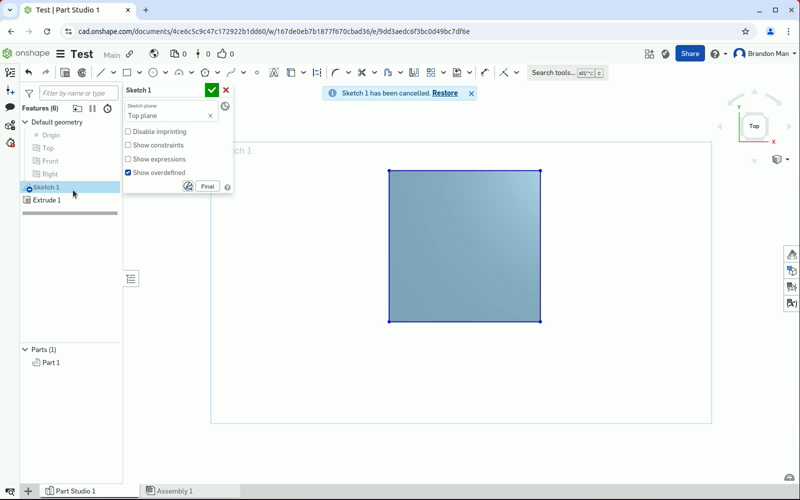
mouse_move(229, 92)
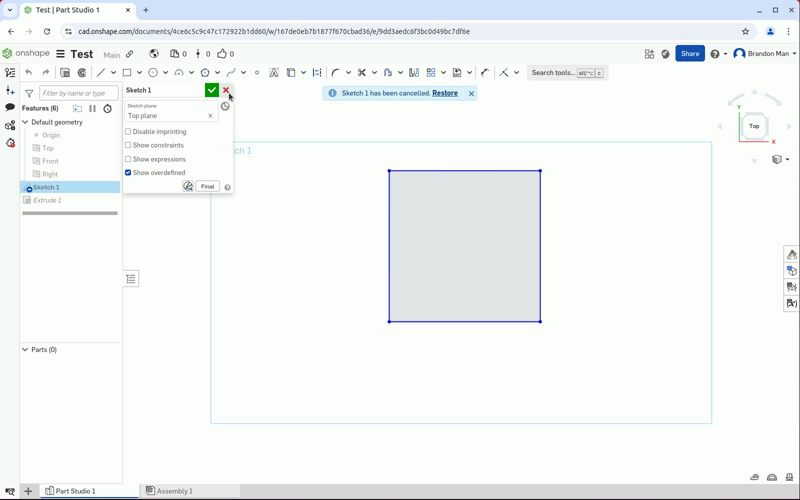
click(229, 92)
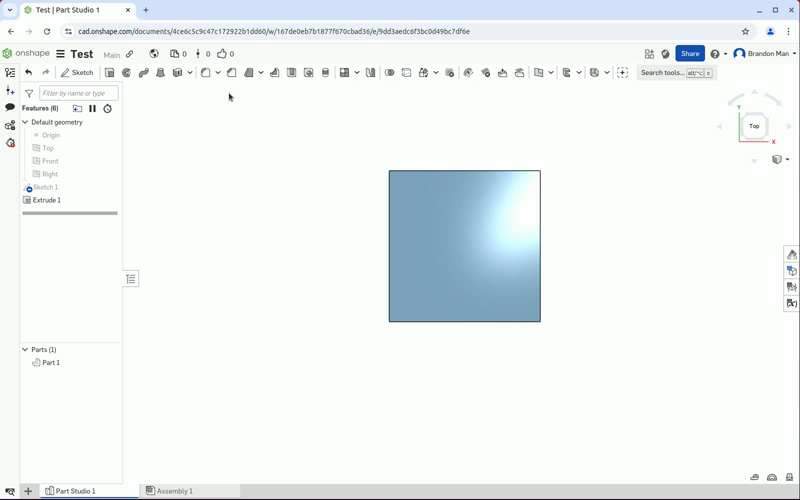
mouse_move(541, 75)
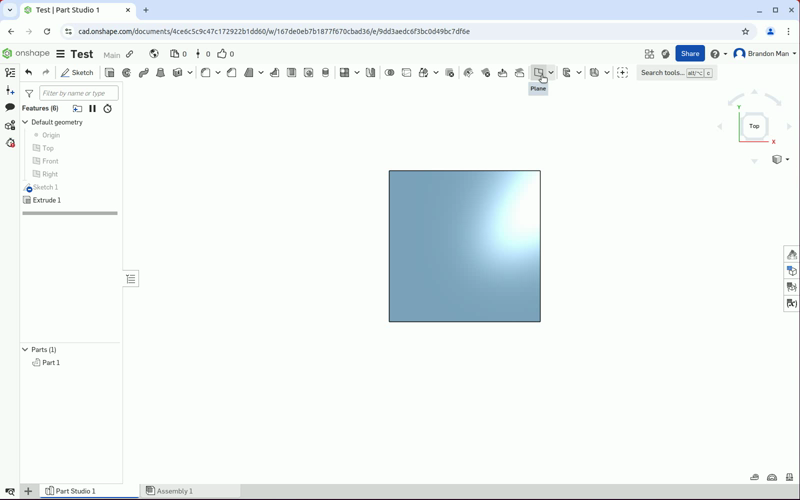
click(541, 75)
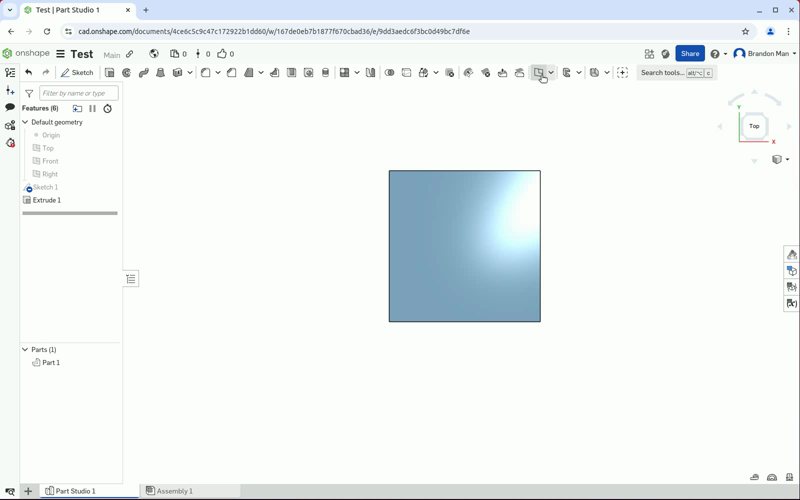
mouse_move(73, 150)
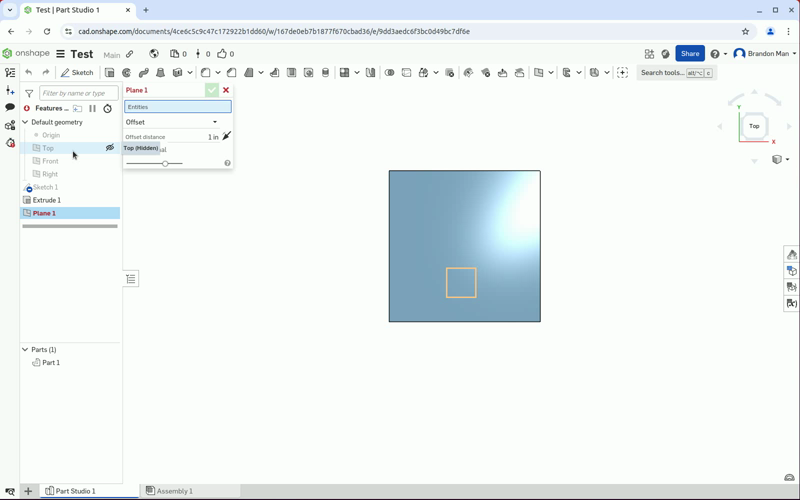
click(73, 150)
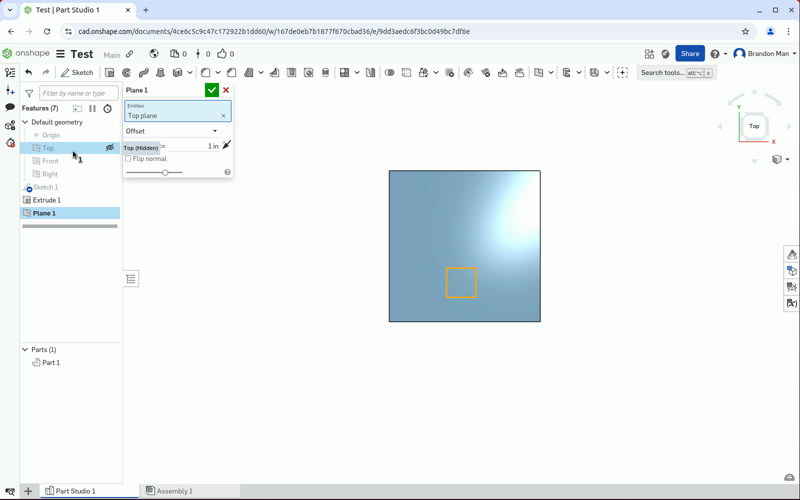
key(tab, 2)
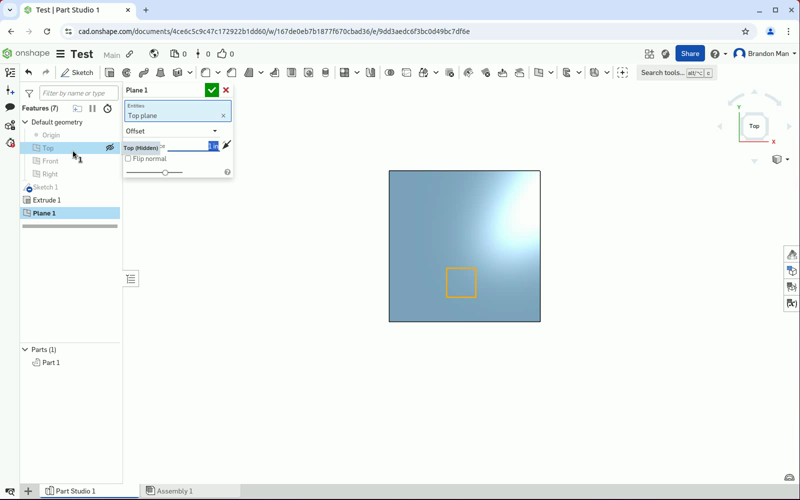
text(20.705)
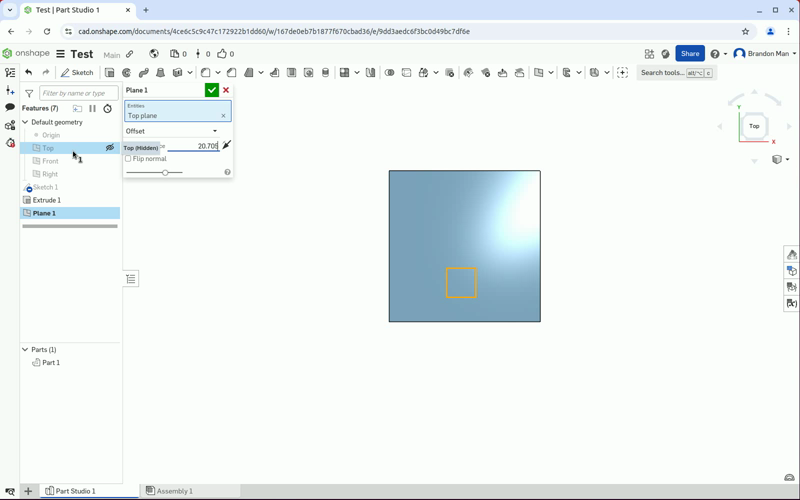
key(enter, 2)
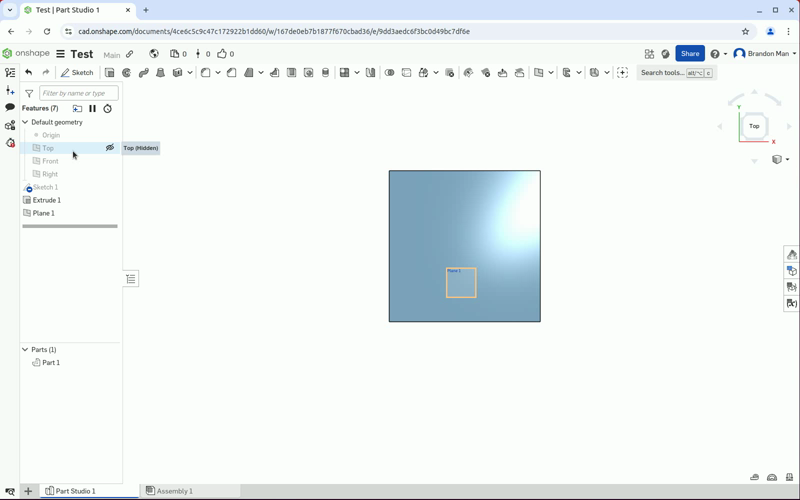
key(shift+s)
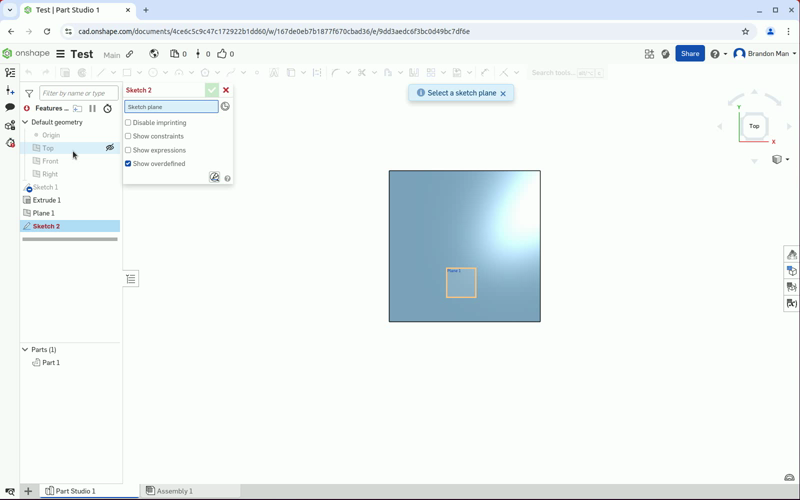
mouse_move(73, 215)
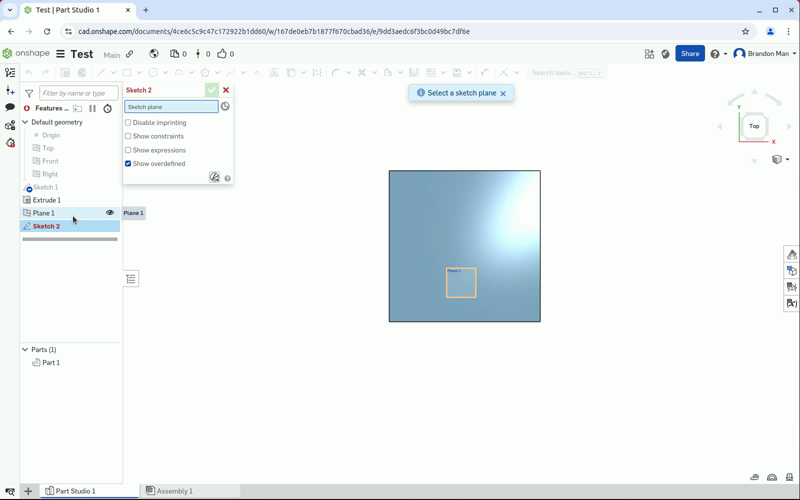
click(73, 215)
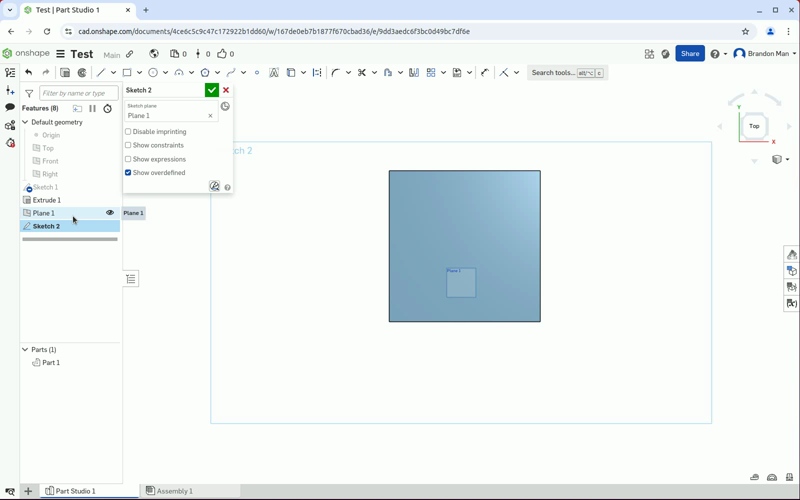
mouse_move(73, 352)
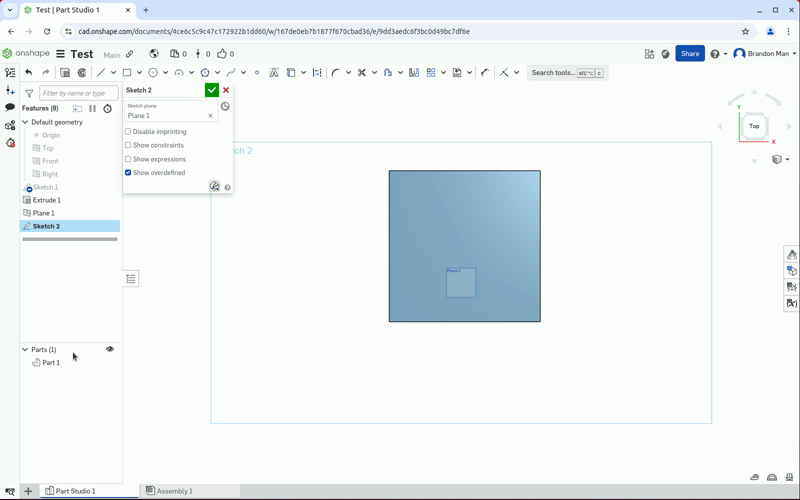
key(y)
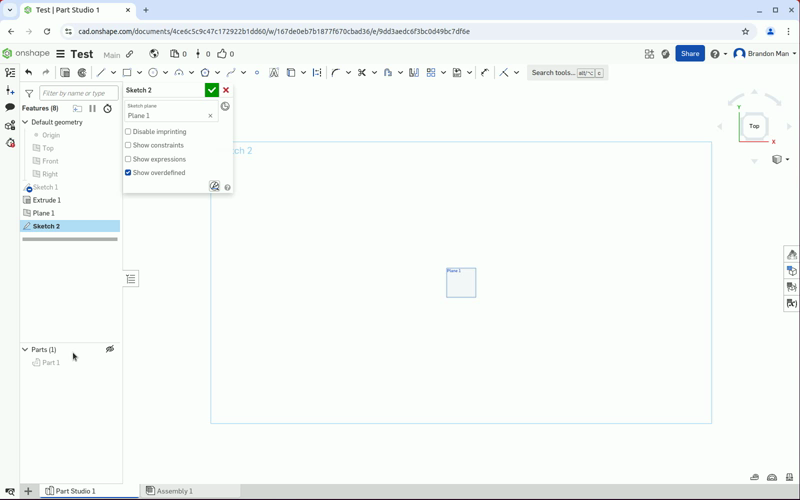
key(l)
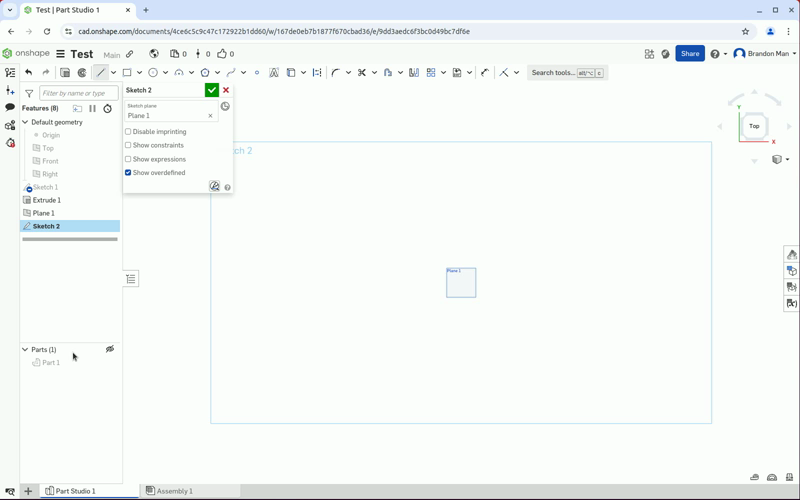
key_down(shift)
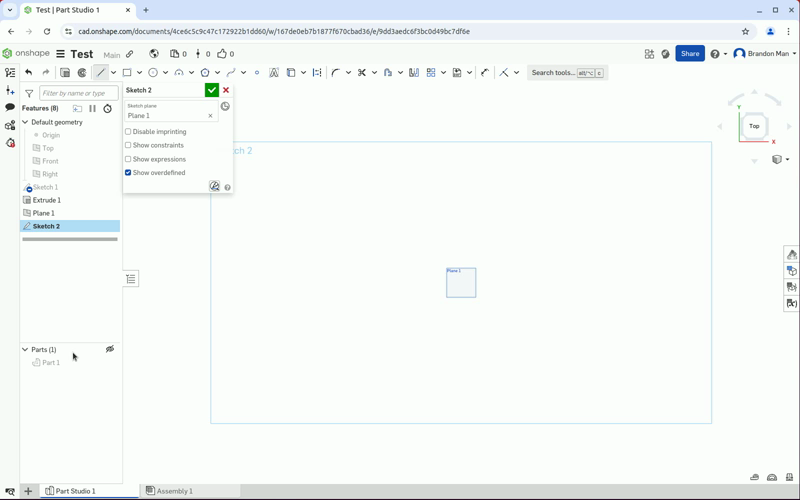
mouse_move(390, 316)
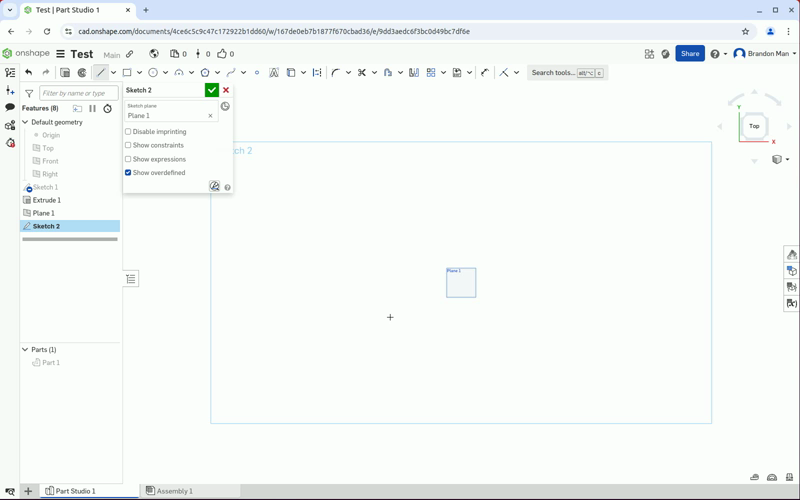
click(390, 316)
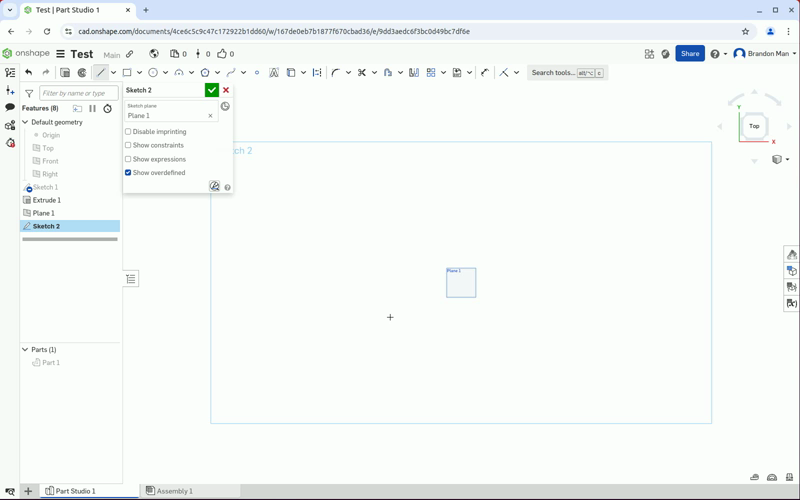
key_up(shift)
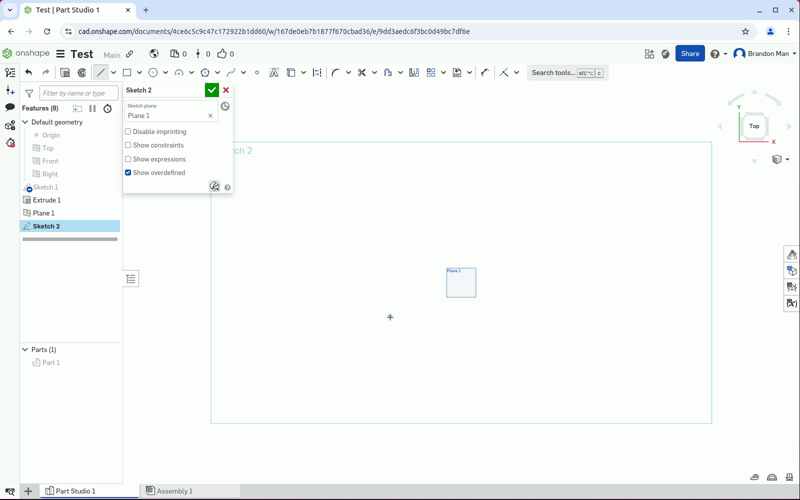
key_down(shift)
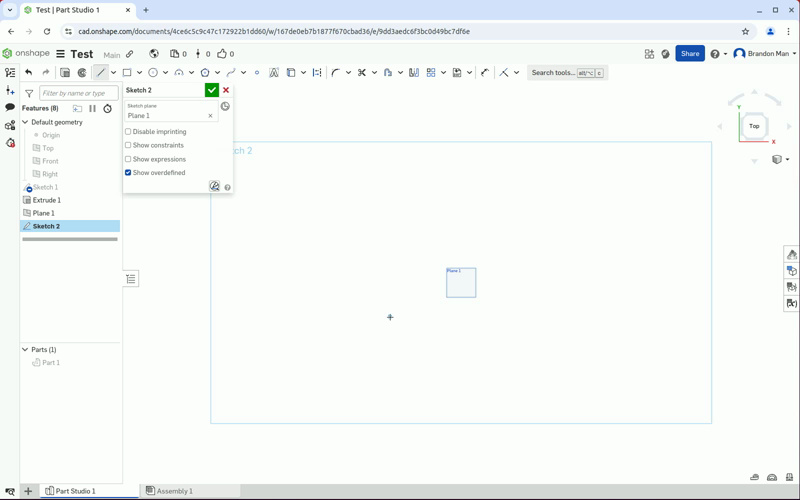
mouse_move(536, 316)
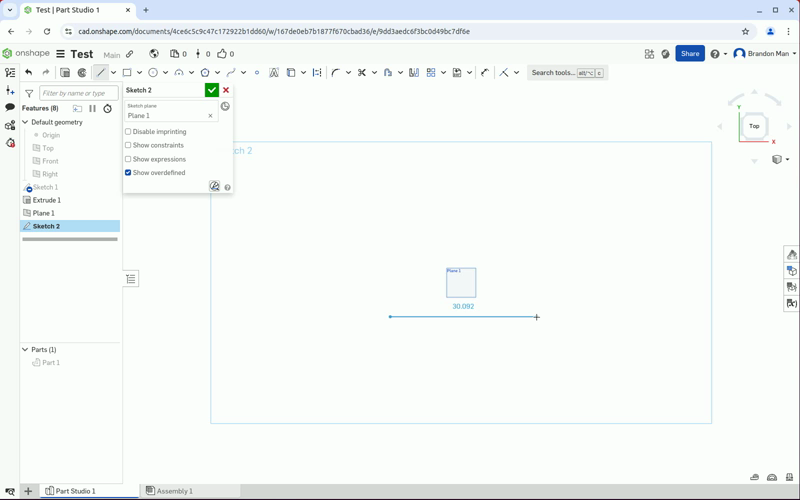
click(536, 316)
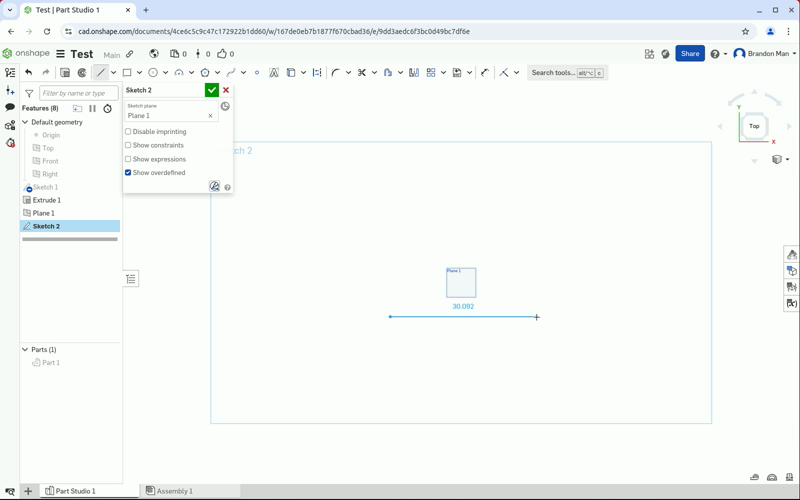
key_up(shift)
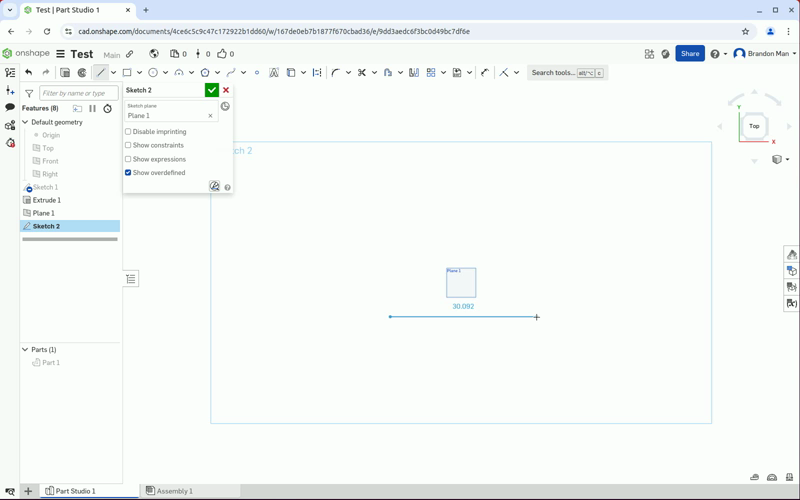
key_down(shift)
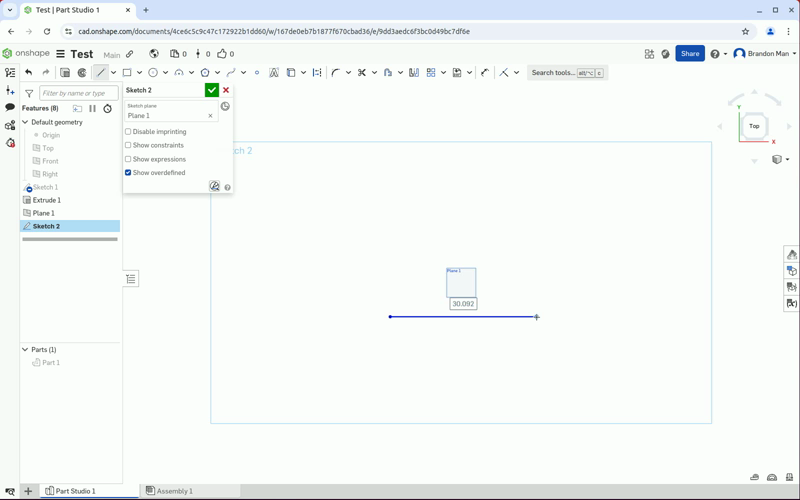
mouse_move(536, 170)
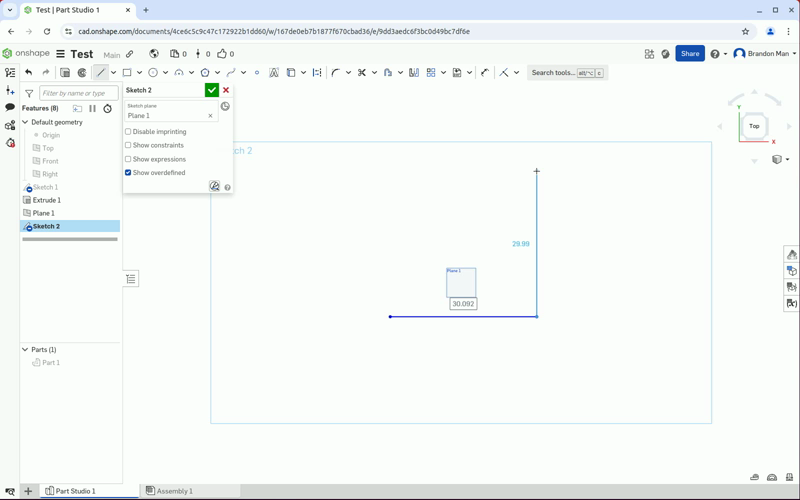
click(536, 170)
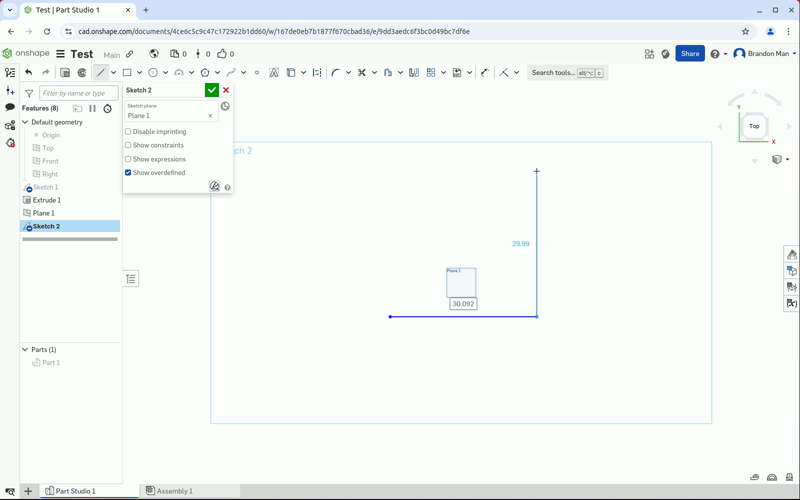
key_up(shift)
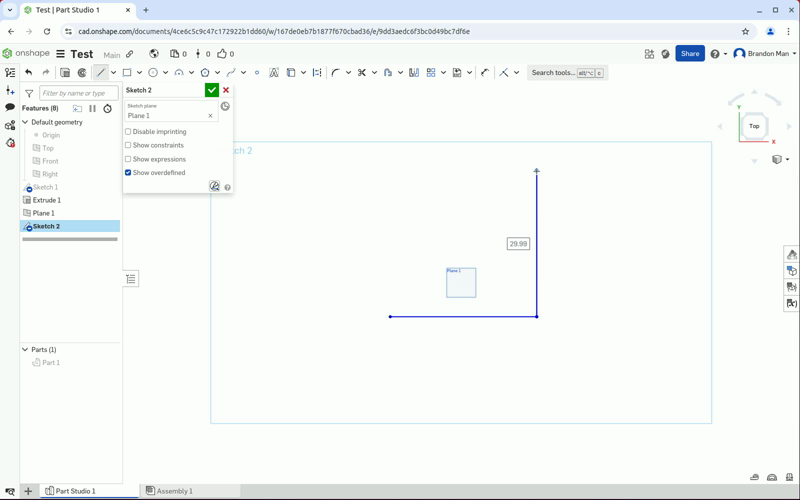
key_down(shift)
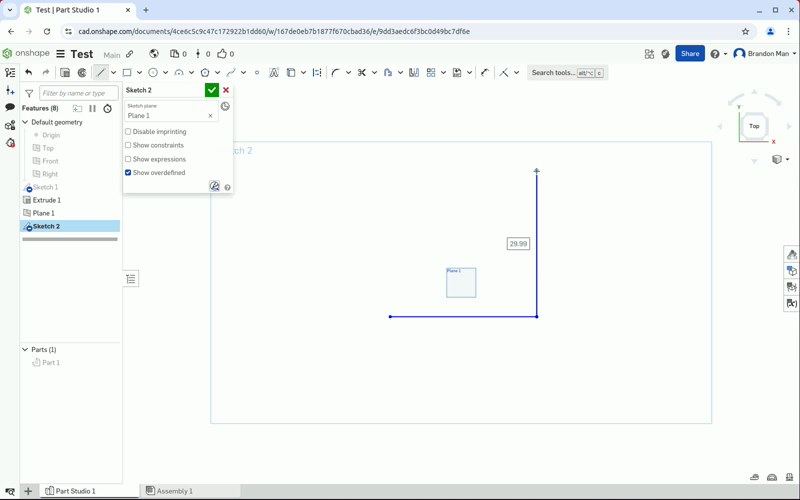
mouse_move(390, 170)
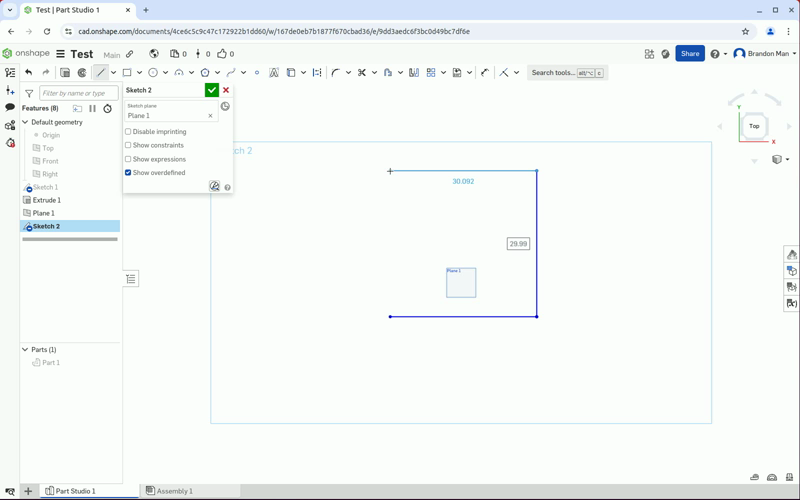
click(390, 170)
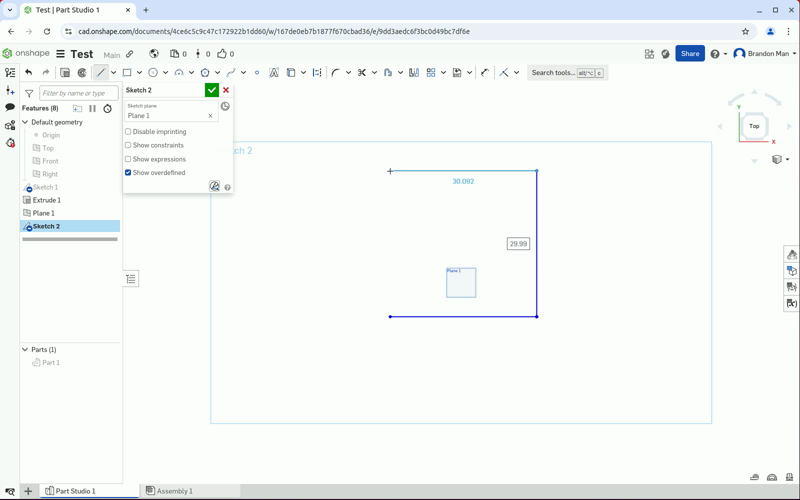
key_up(shift)
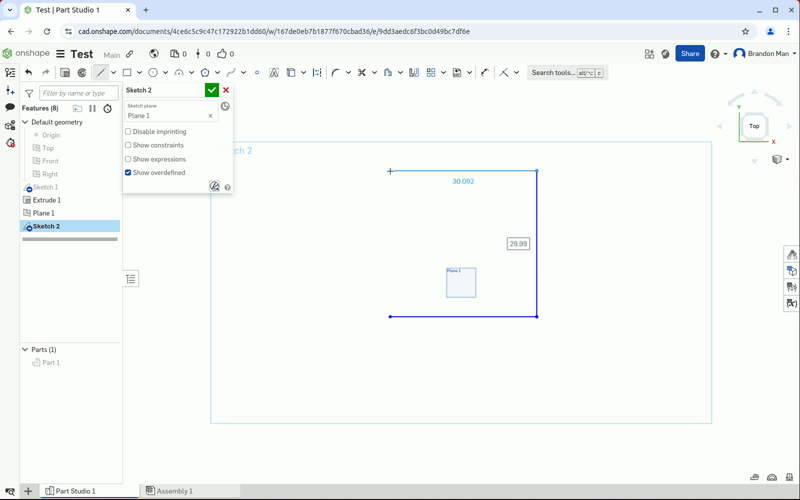
key_down(shift)
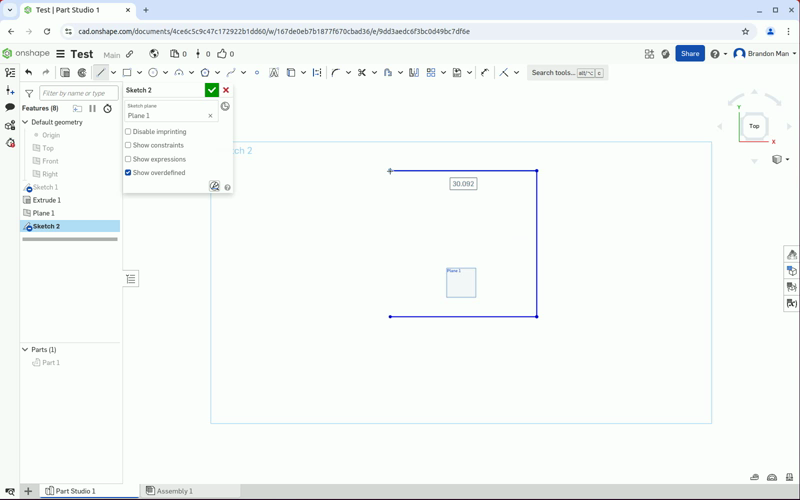
mouse_move(390, 316)
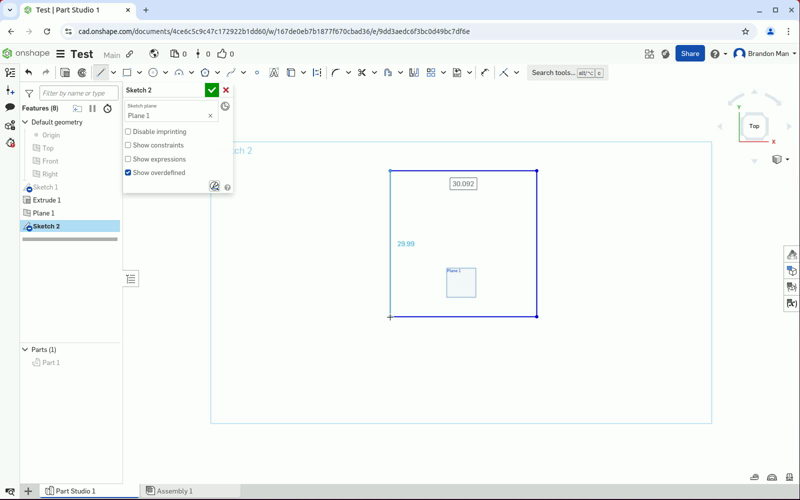
key_up(shift)
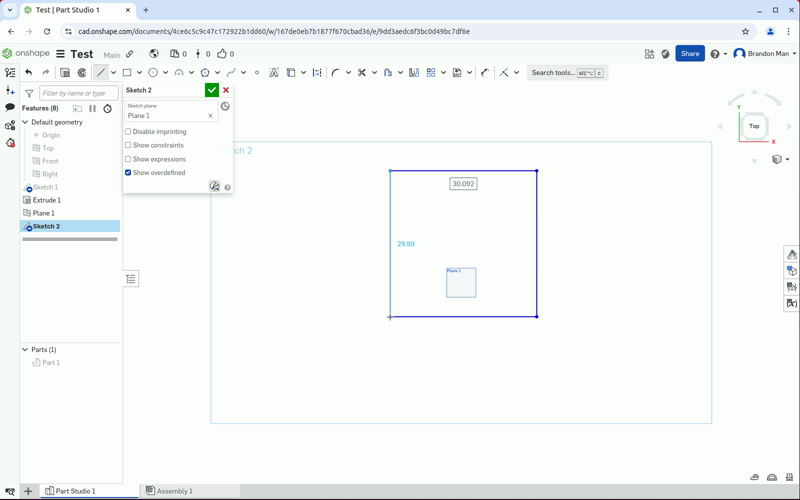
click(390, 316)
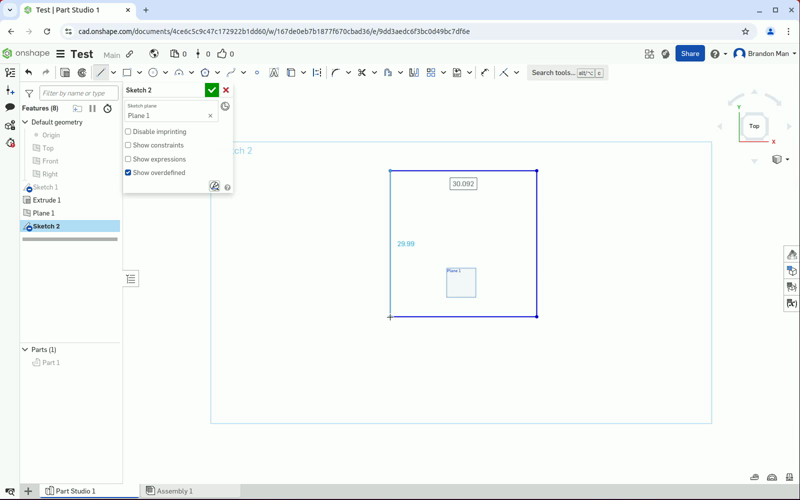
key(esc)
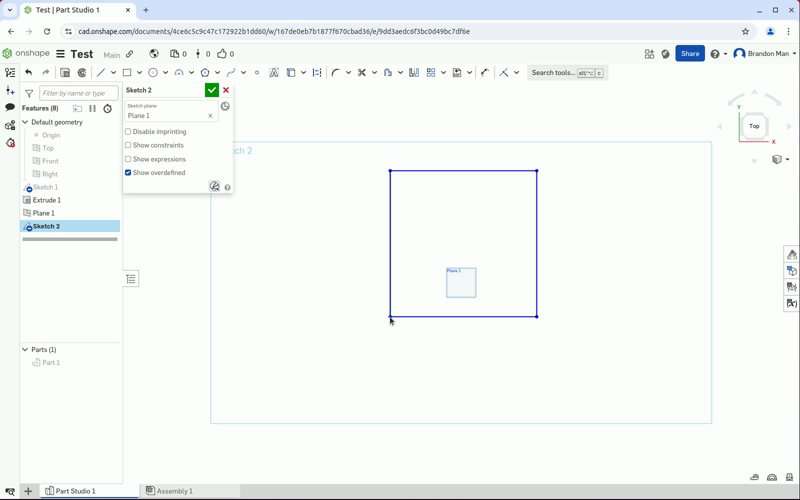
mouse_move(445, 209)
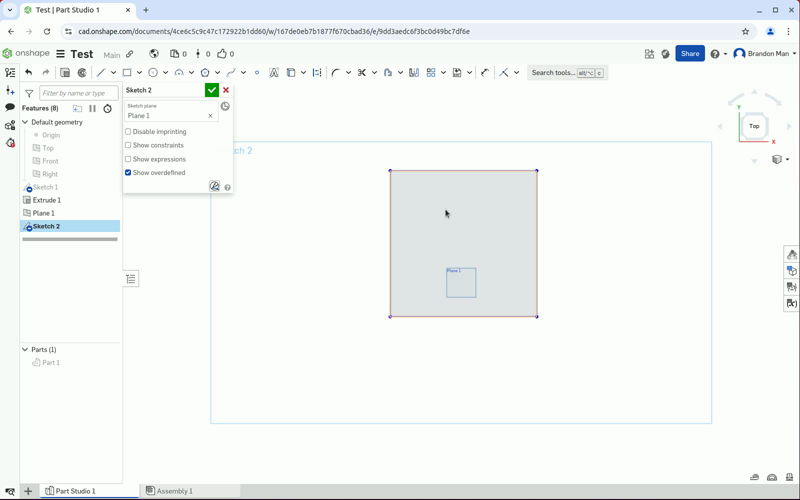
click(445, 209)
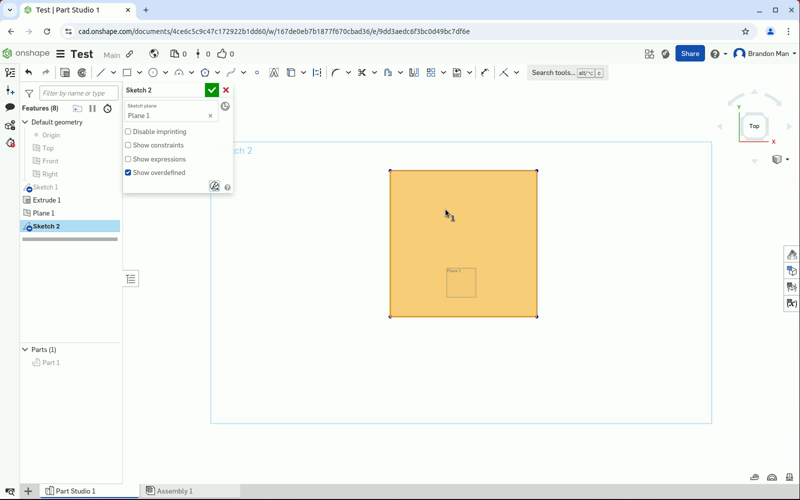
mouse_move(73, 352)
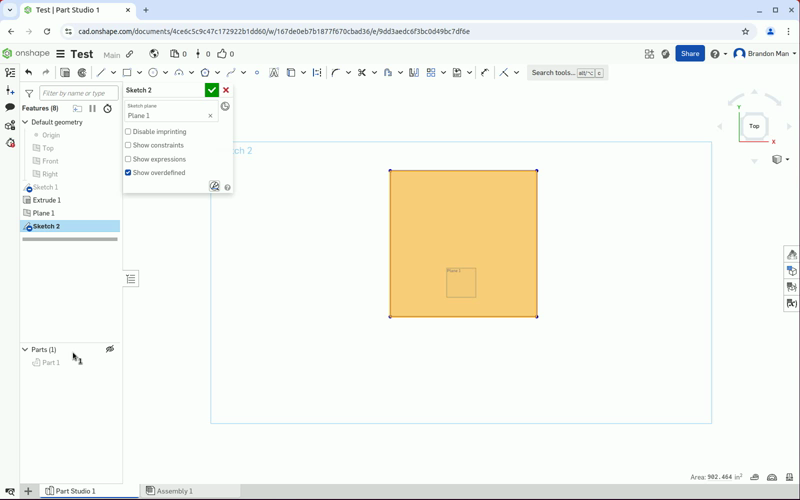
key(shift+y)
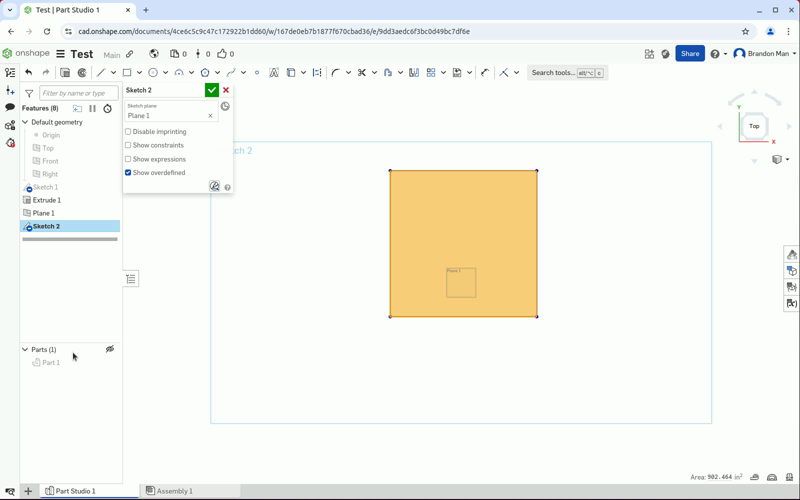
key(shift+e)
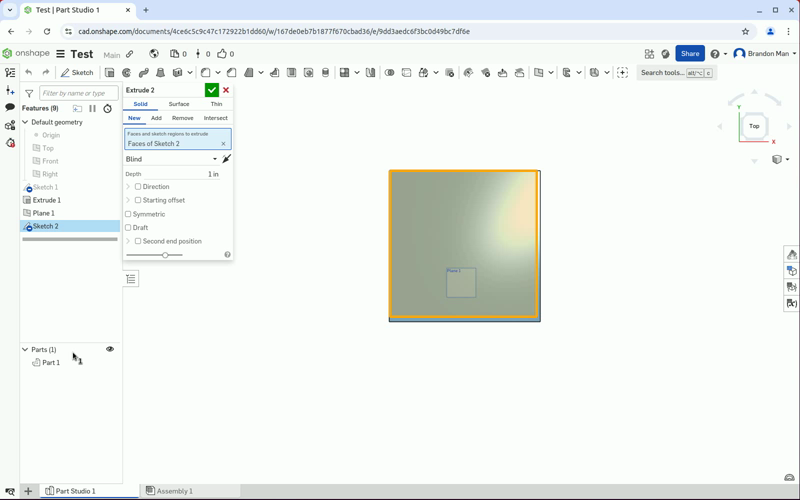
mouse_move(143, 106)
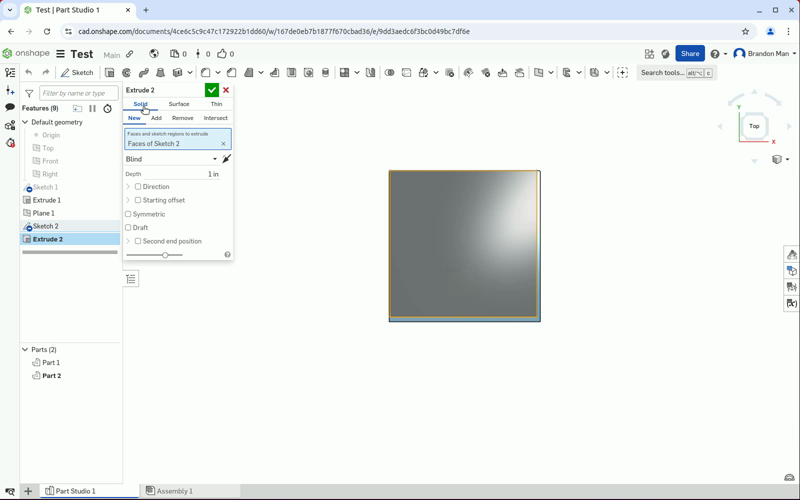
click(143, 106)
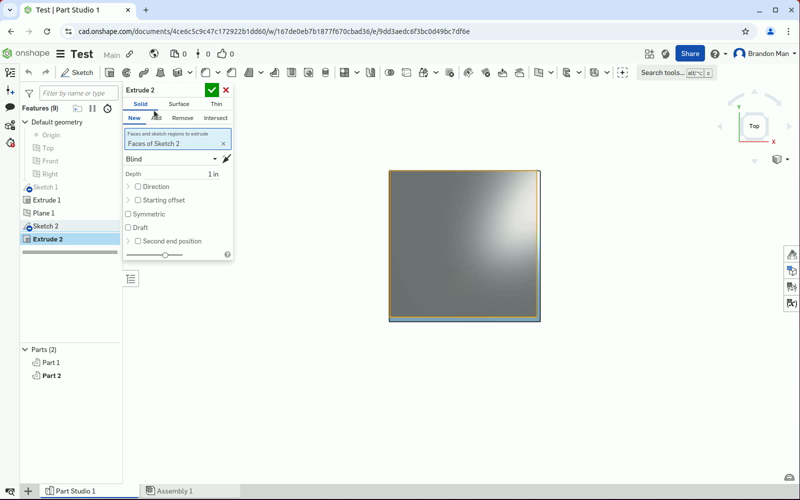
mouse_move(186, 120)
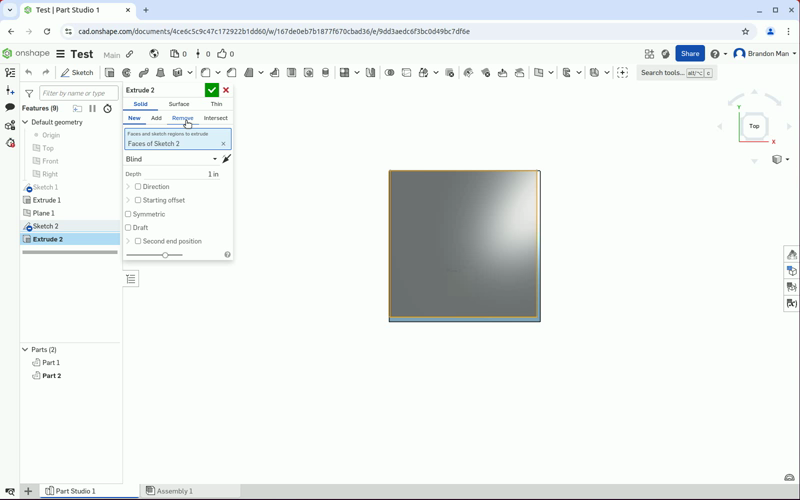
click(186, 120)
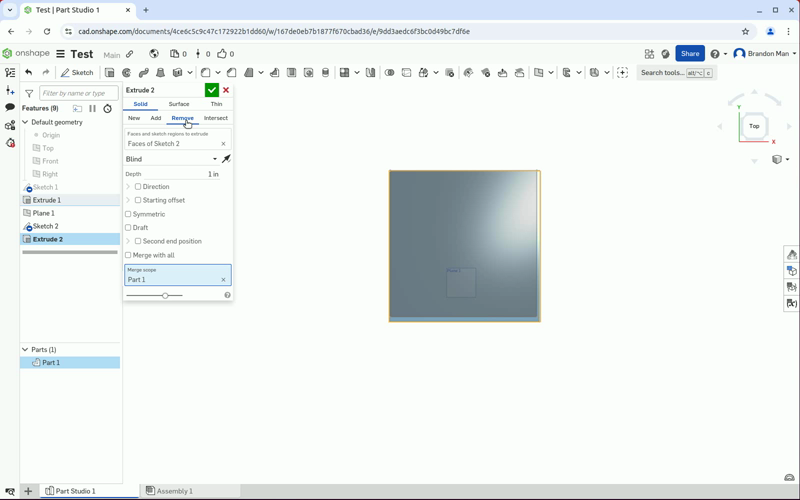
key(tab, 4)
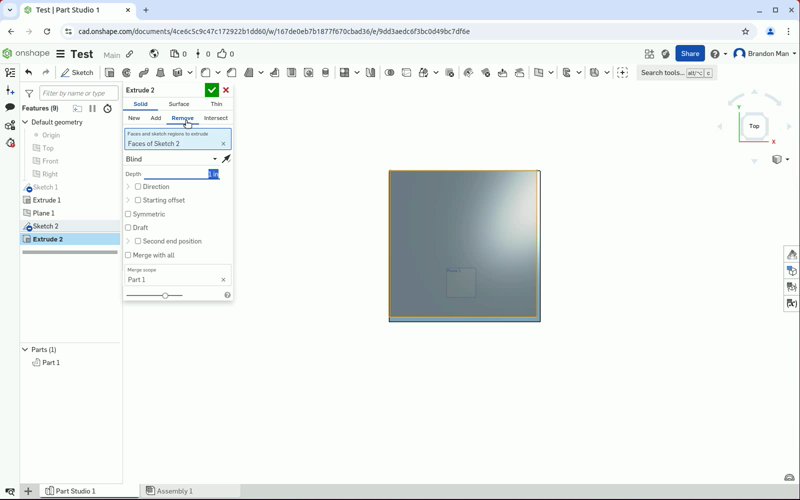
text(19.498)
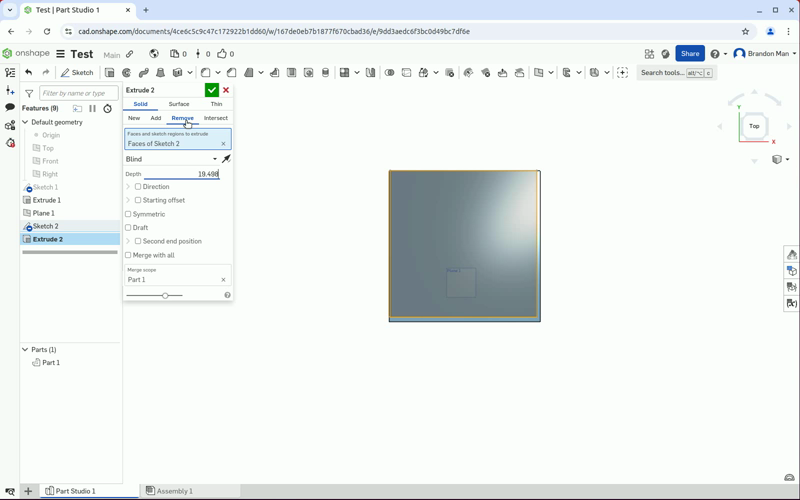
key(tab, 6)
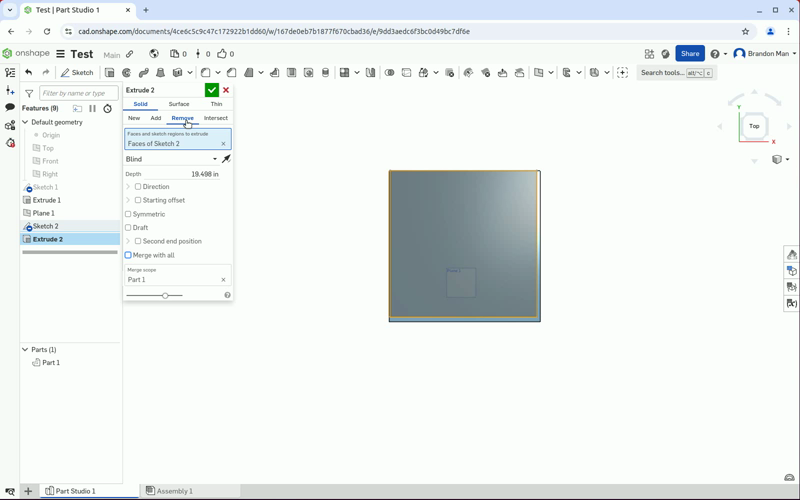
key(space)
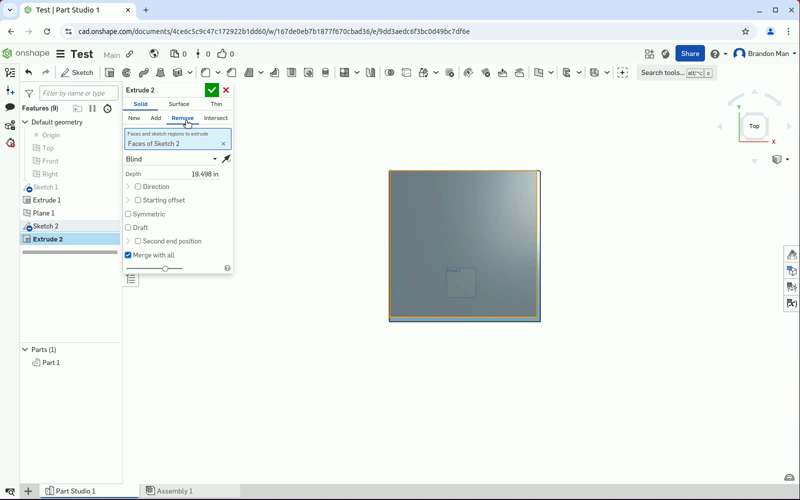
key(enter)
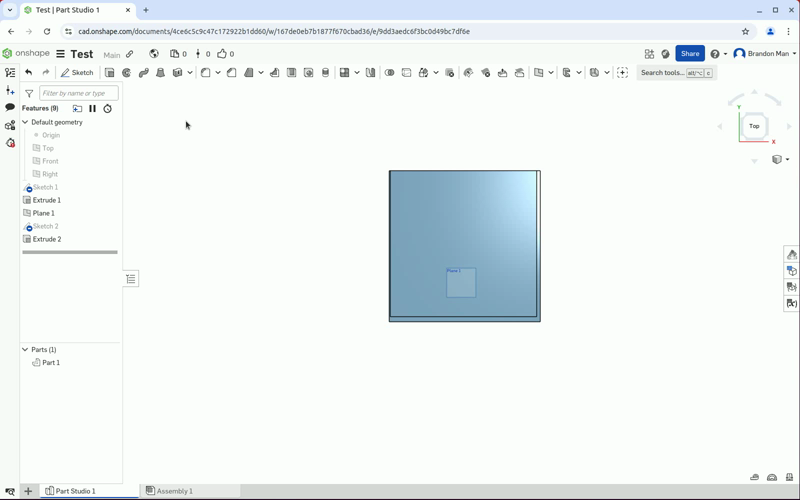
key(shift+h)
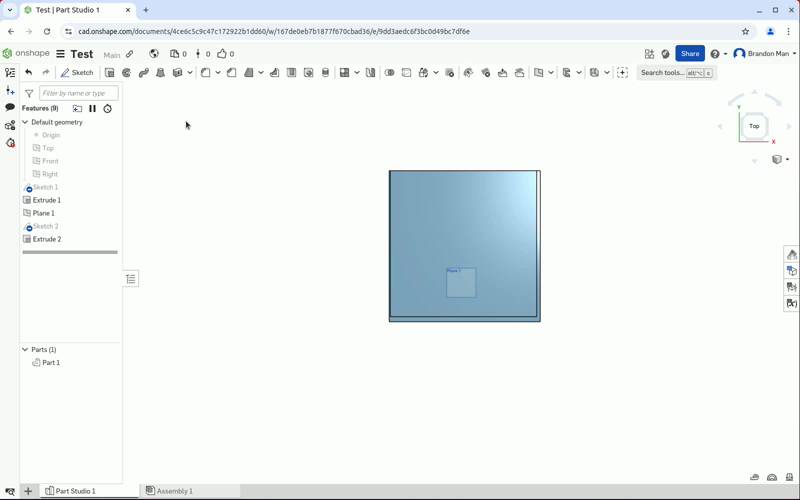
key(shift+h)
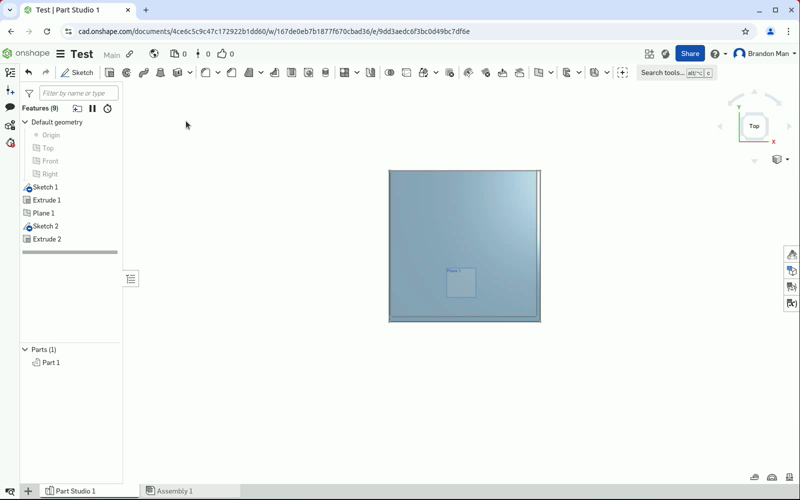
key(shift+7)
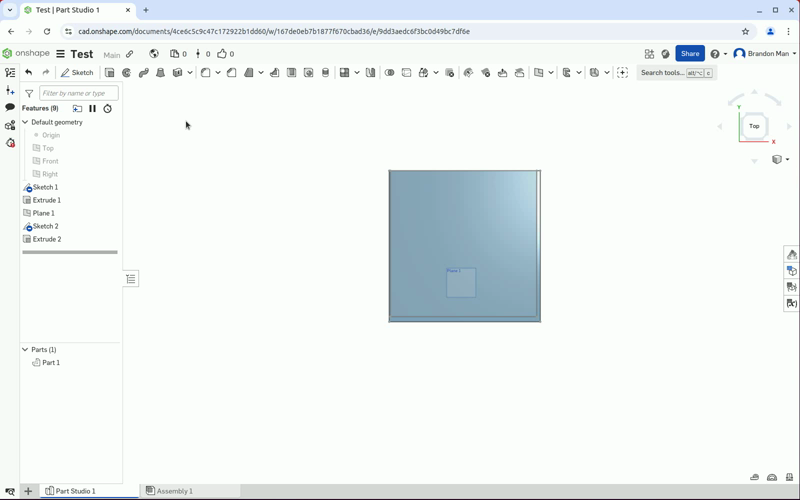
key(up, 3)
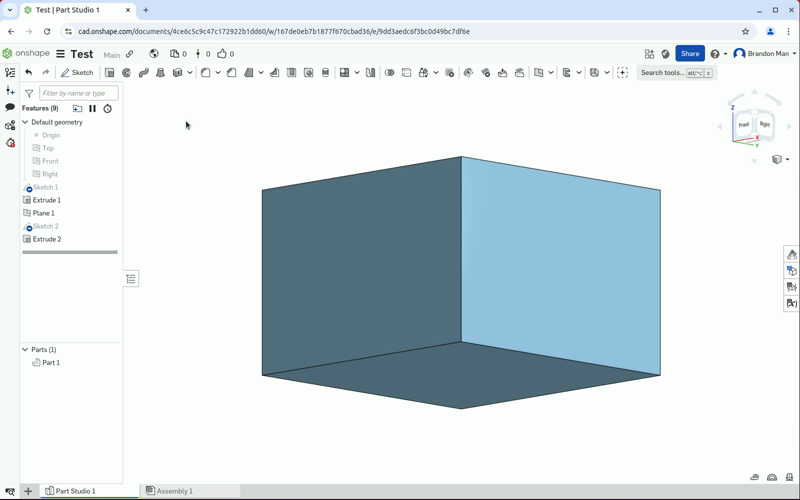
key(left, 3)
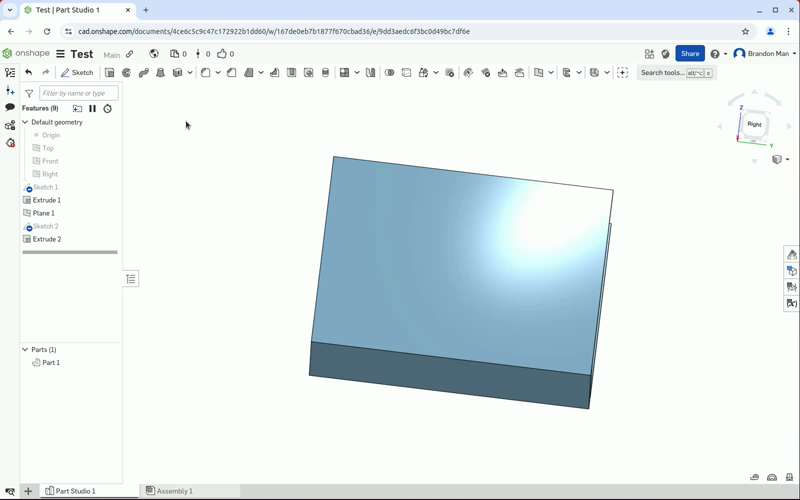
key(right, 3)
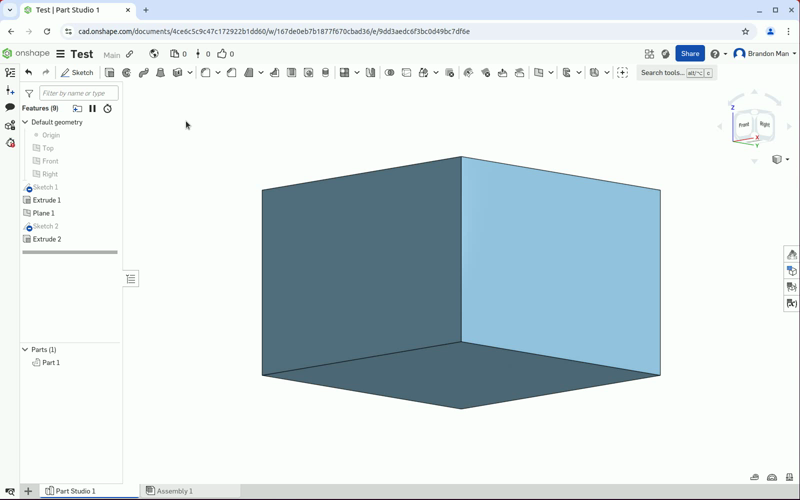
key(down, 3)
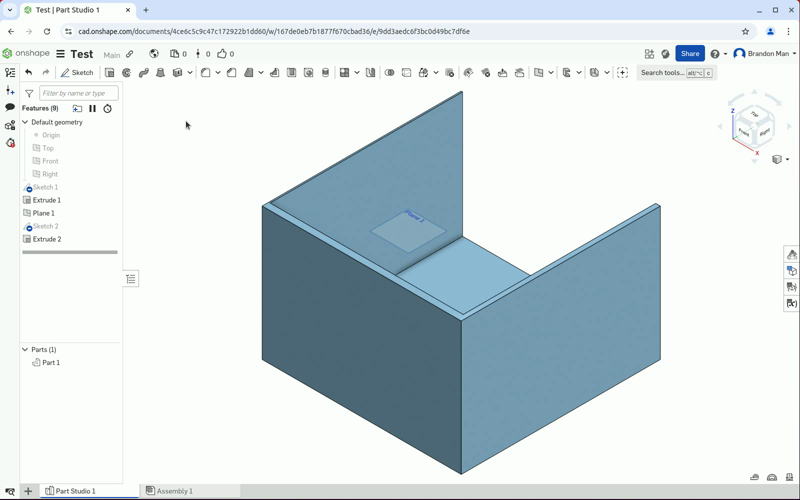
mouse_move(73, 189)
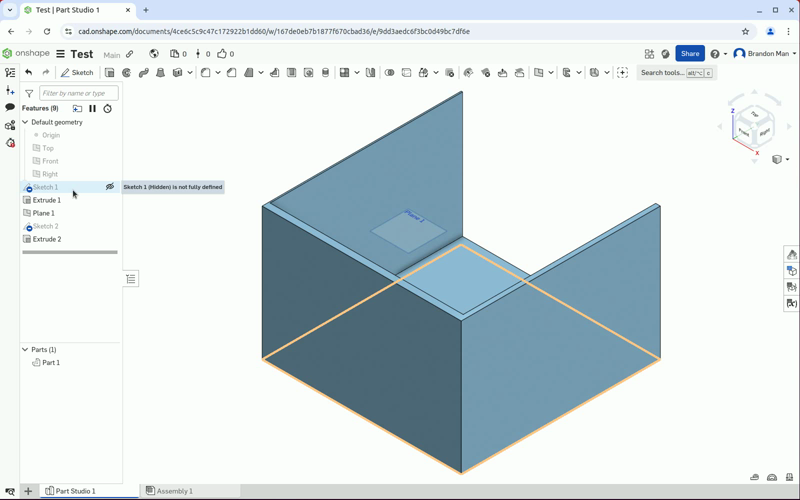
click(73, 189)